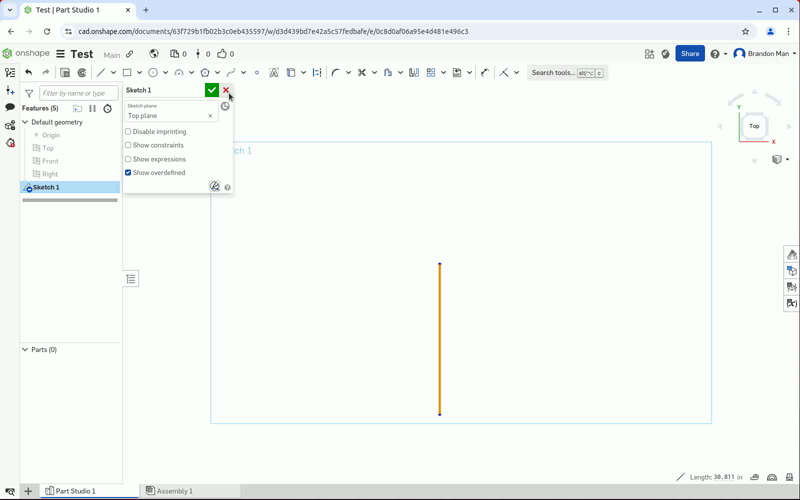
key(shift+h)
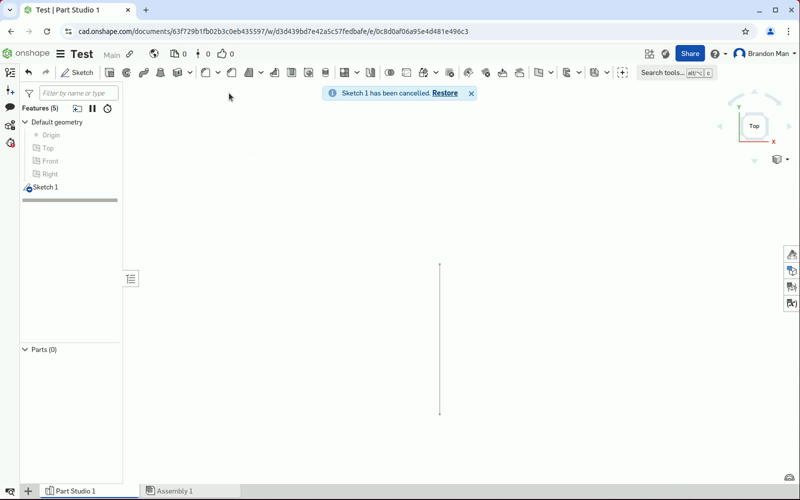
key(shift+s)
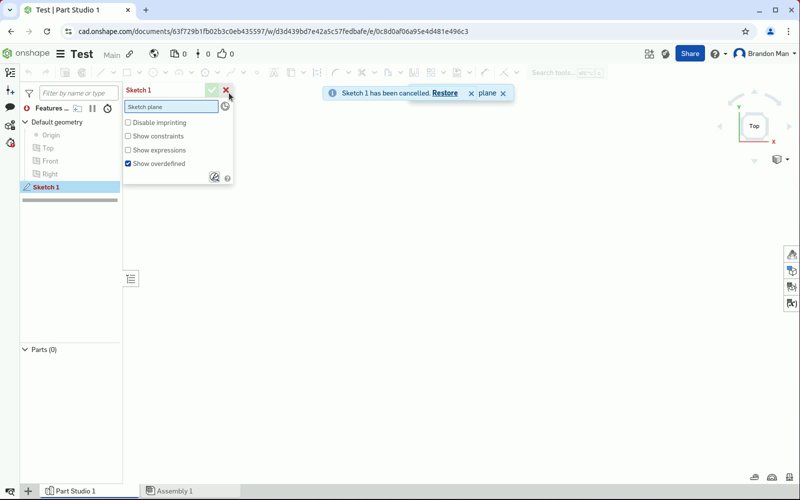
mouse_move(73, 150)
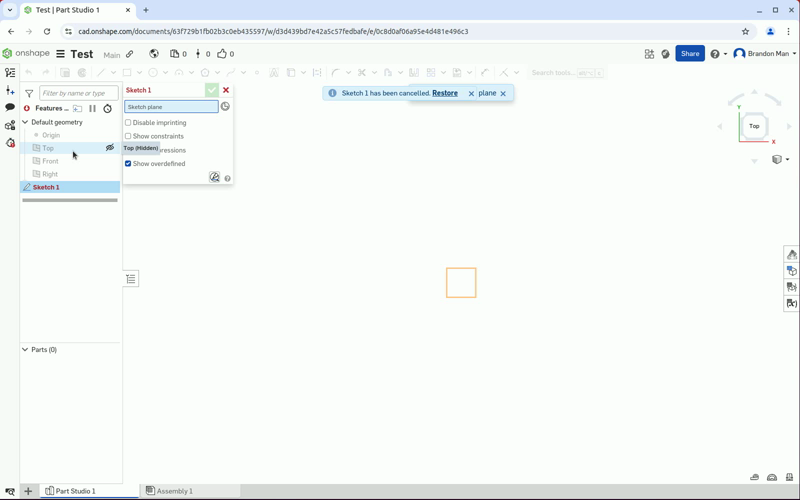
click(73, 150)
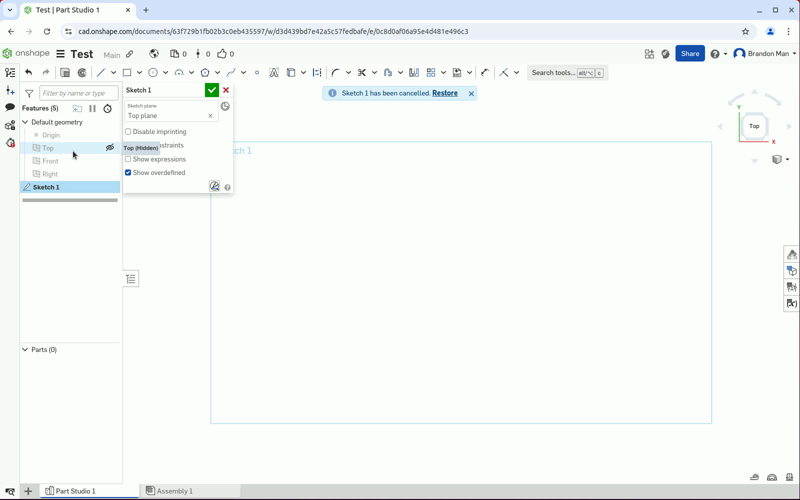
mouse_move(73, 352)
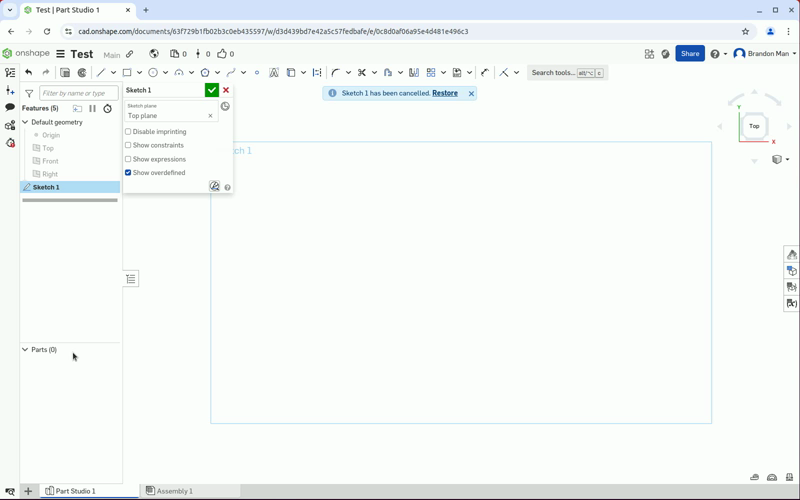
key(y)
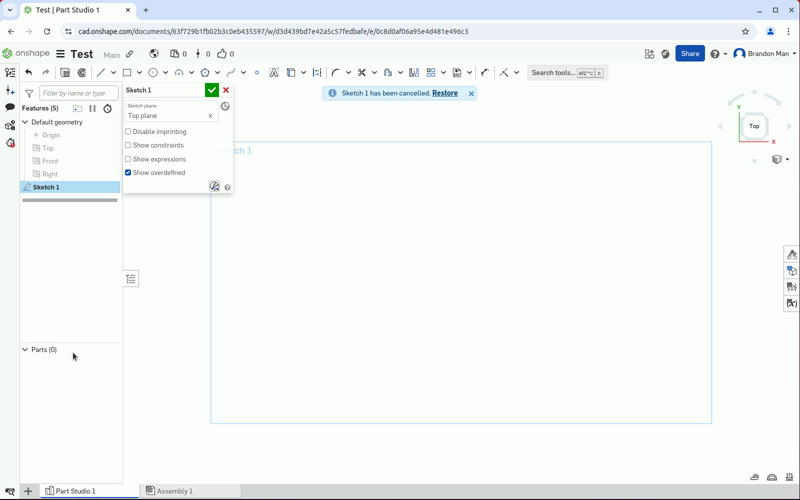
key(c)
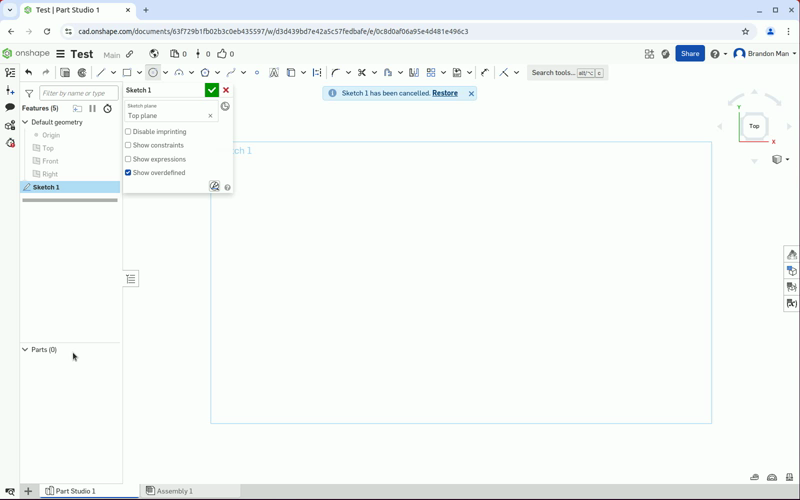
key_down(shift)
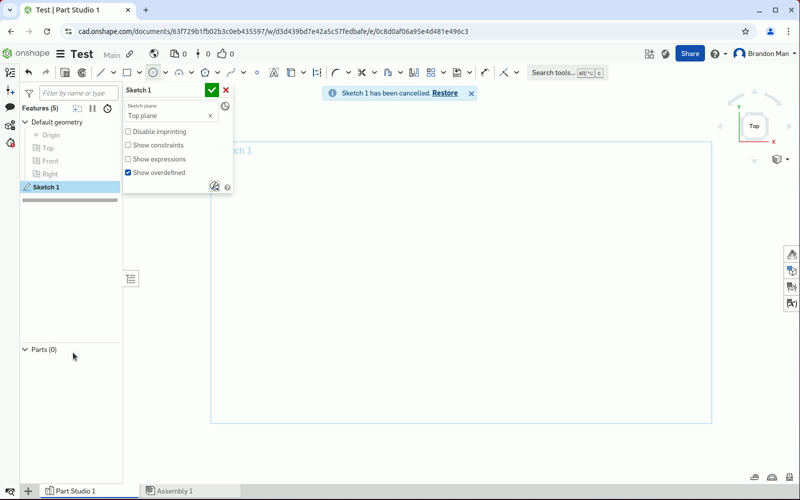
mouse_move(461, 282)
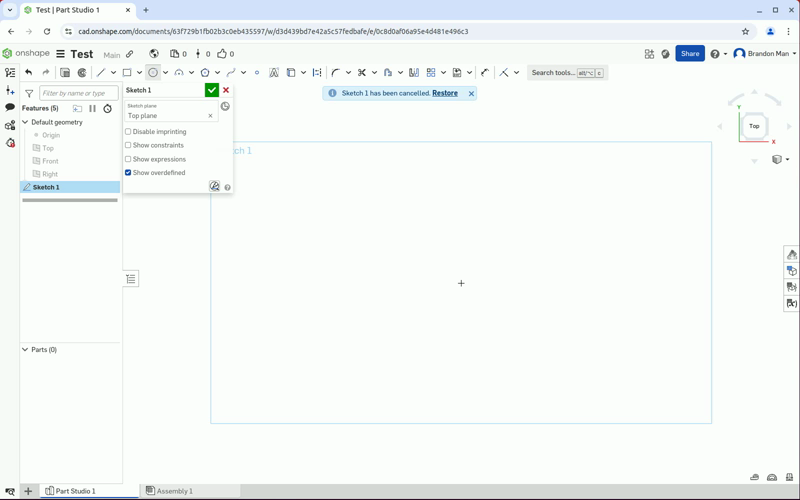
click(461, 282)
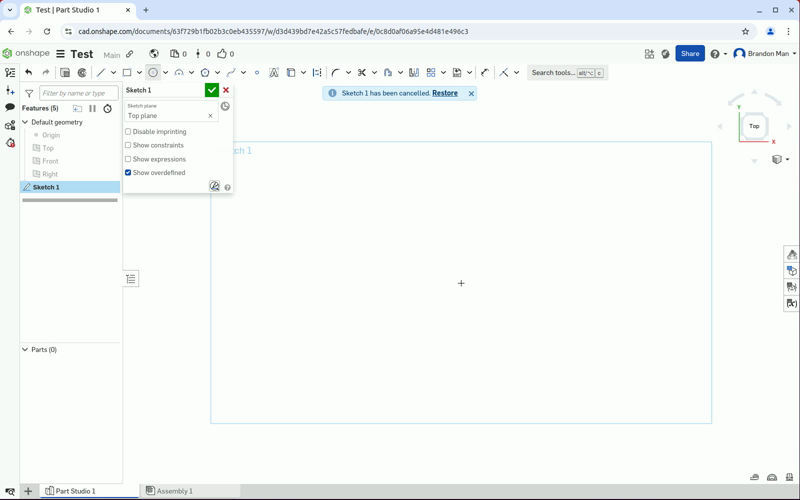
key_up(shift)
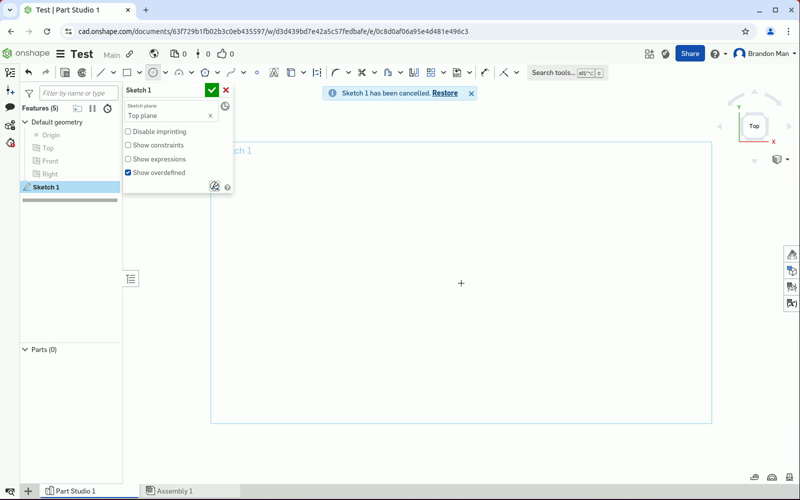
mouse_move(574, 282)
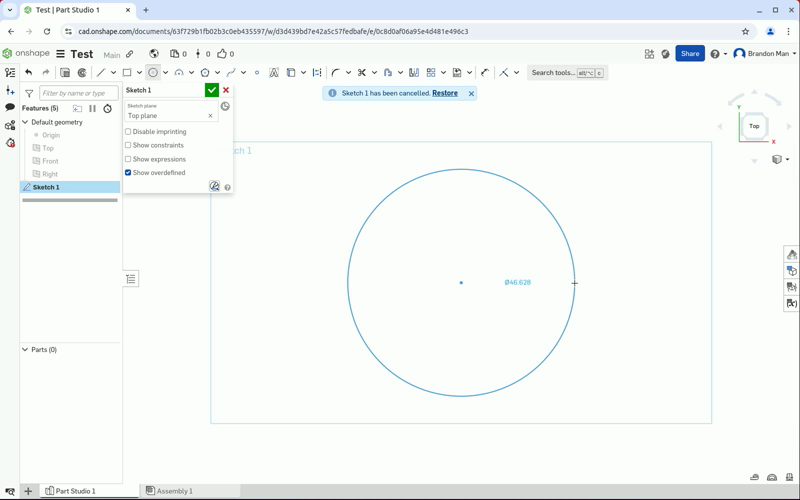
click(574, 282)
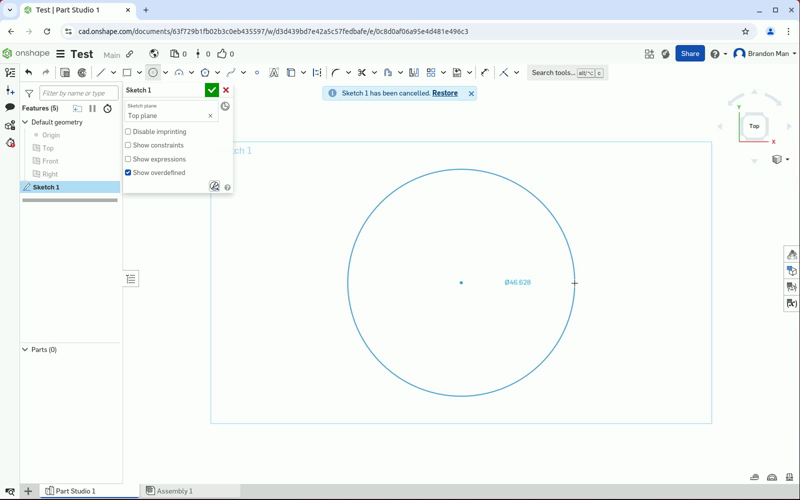
key(esc)
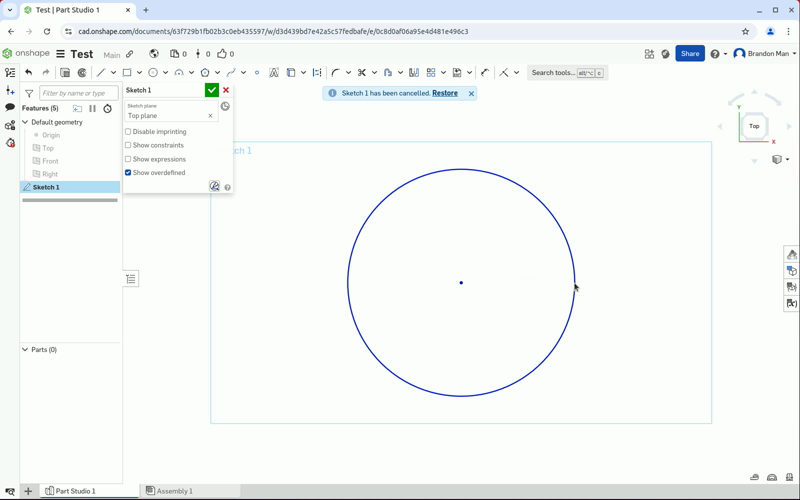
key(c)
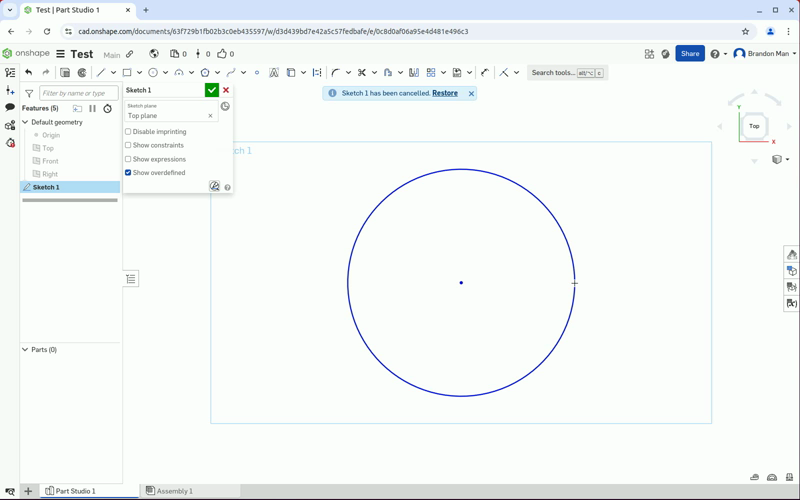
key_down(shift)
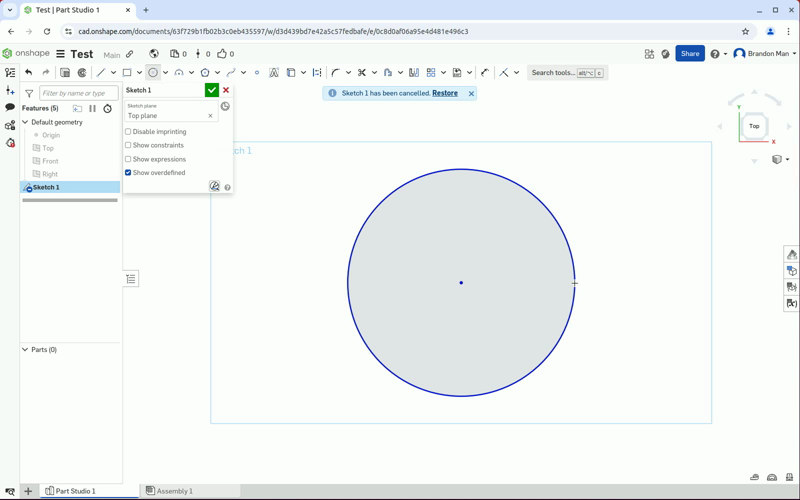
mouse_move(388, 325)
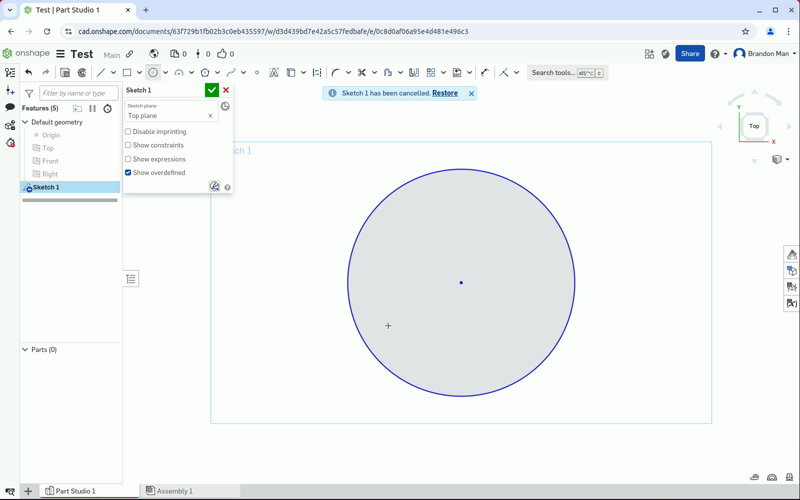
click(388, 325)
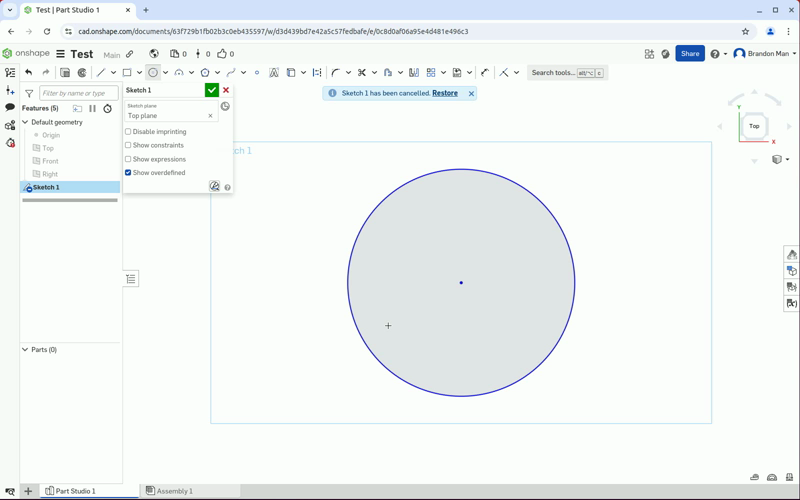
key_up(shift)
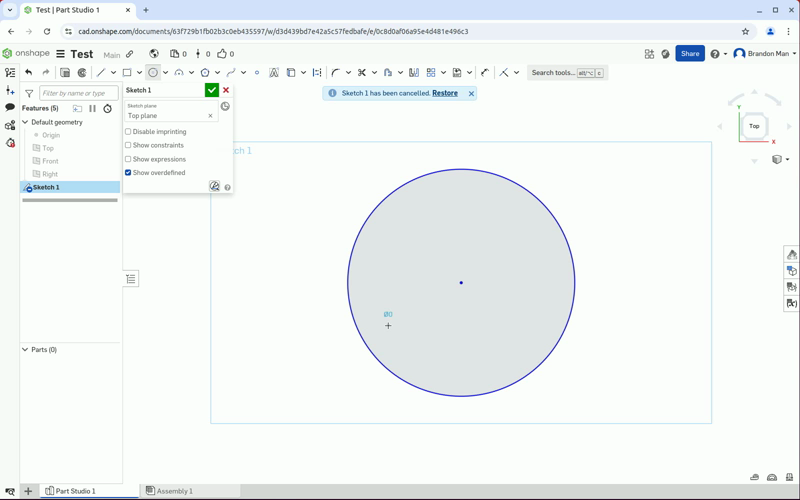
mouse_move(400, 325)
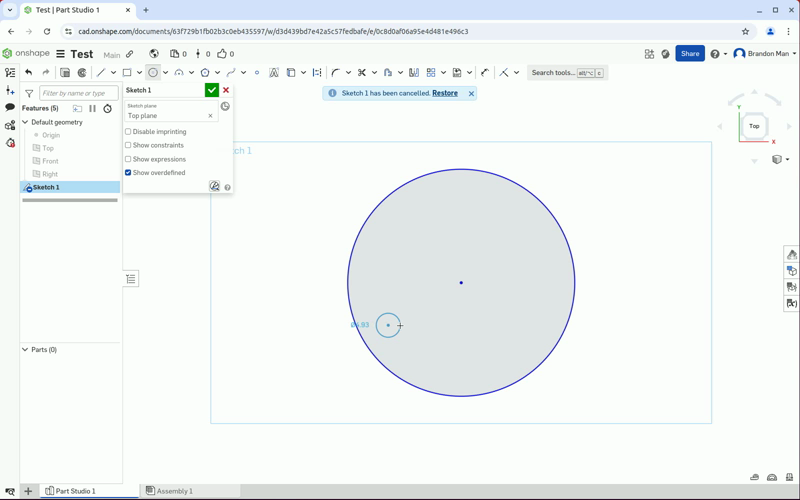
click(400, 325)
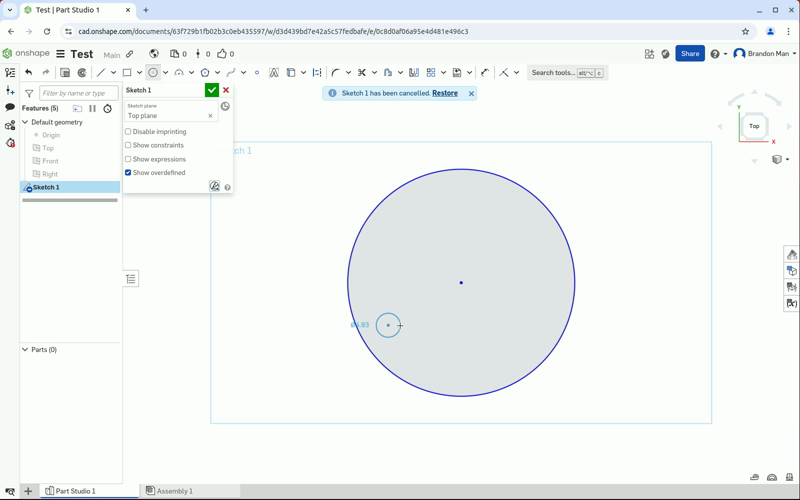
key(esc)
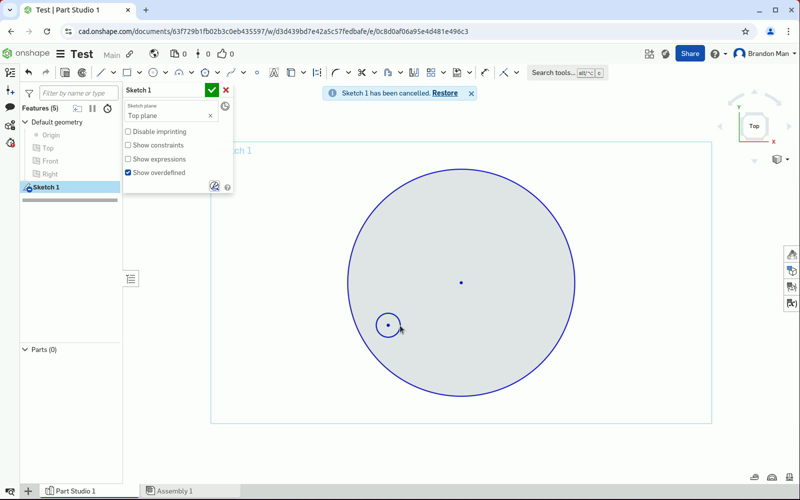
key(c)
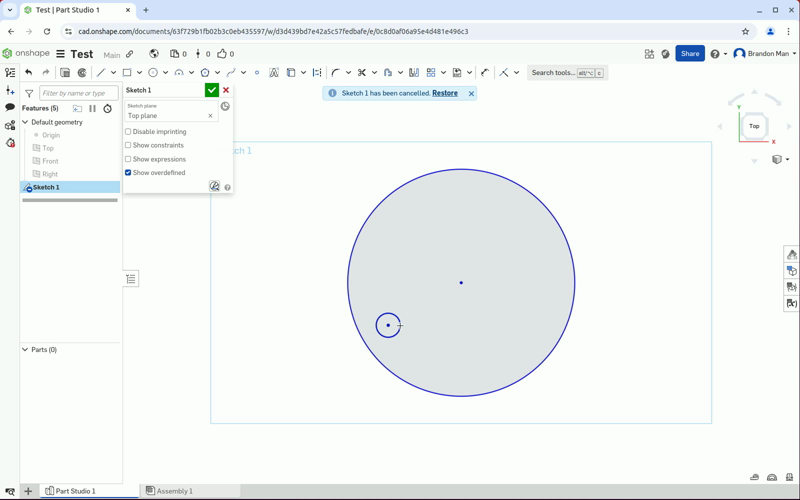
key_down(shift)
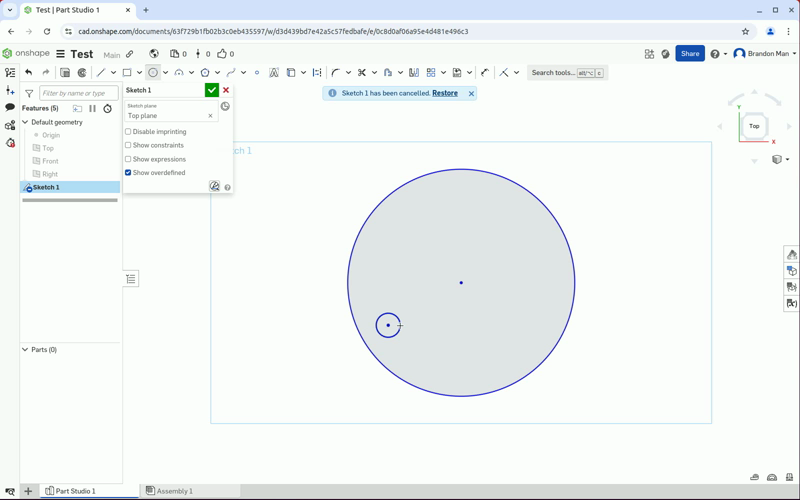
mouse_move(461, 282)
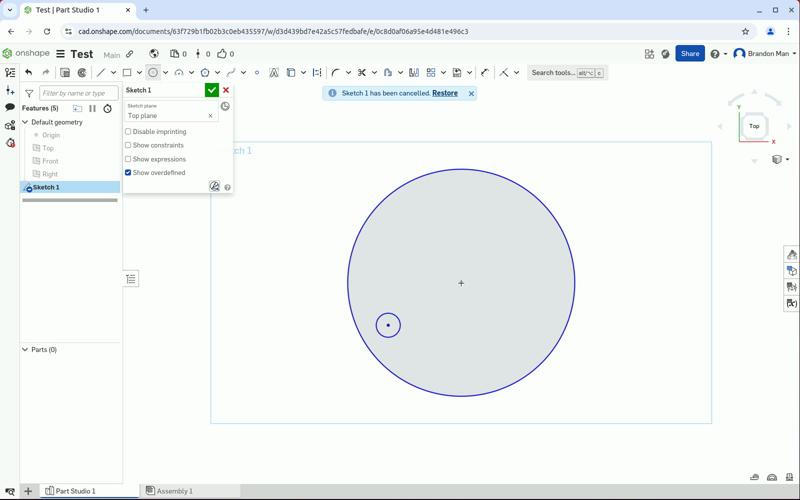
click(461, 282)
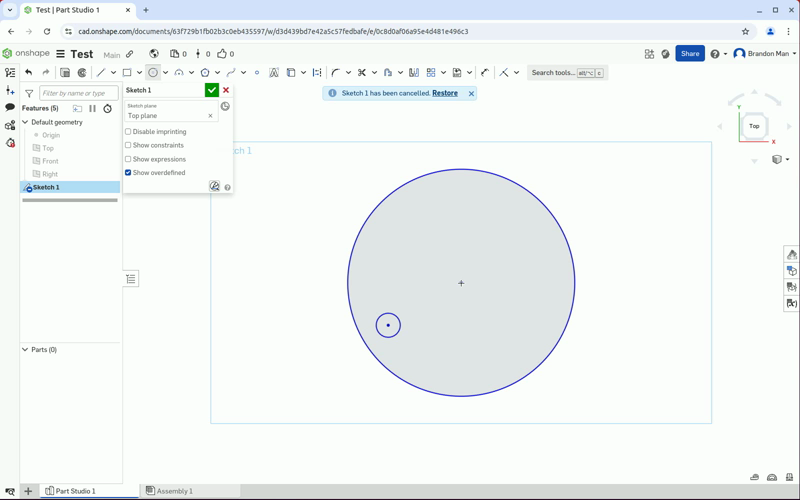
key_up(shift)
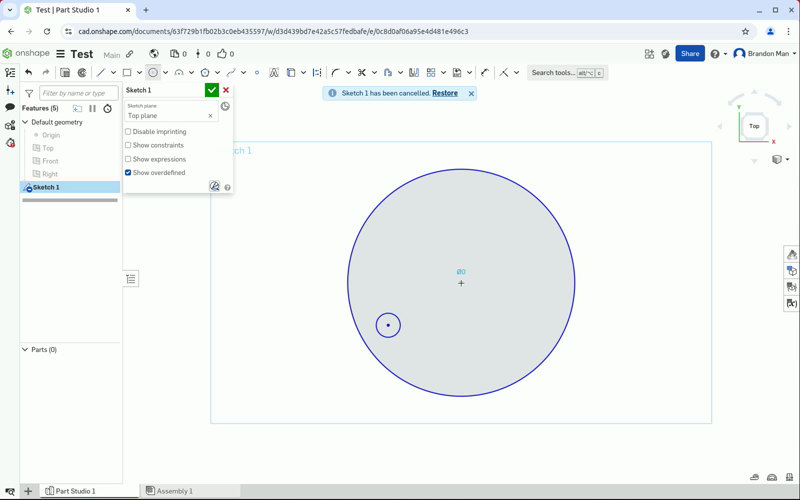
mouse_move(517, 282)
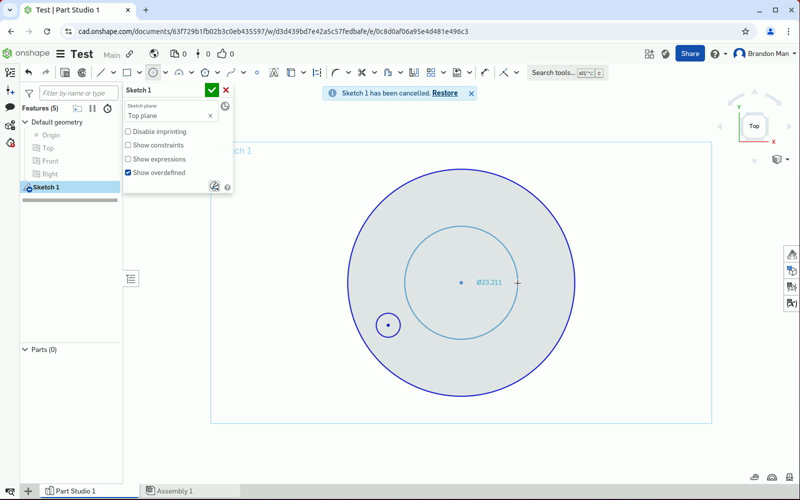
click(517, 282)
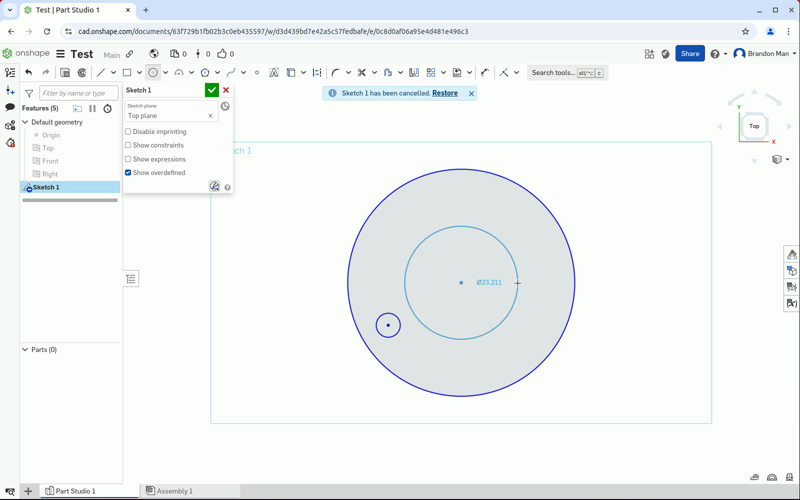
key(esc)
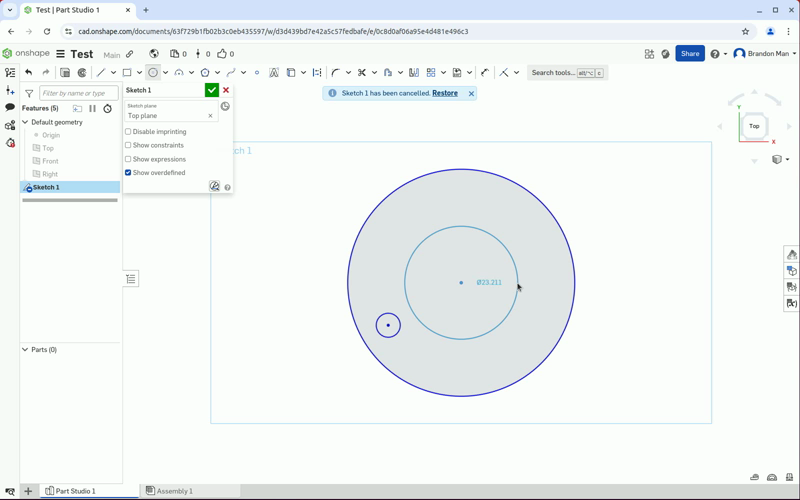
key(c)
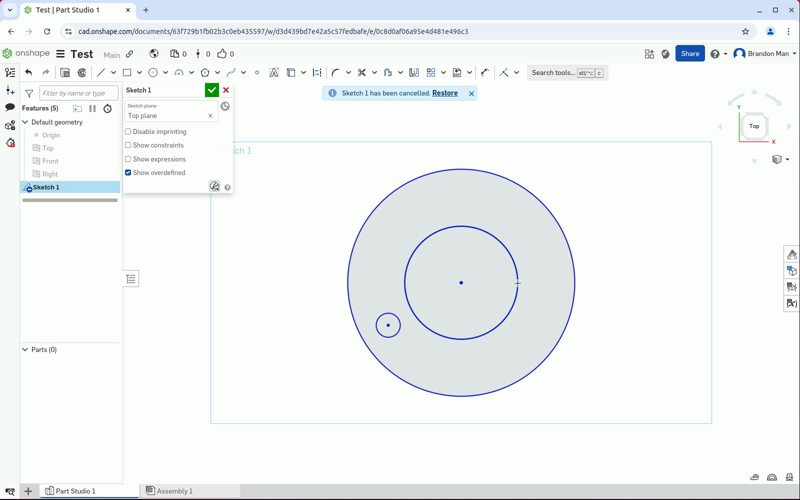
key_down(shift)
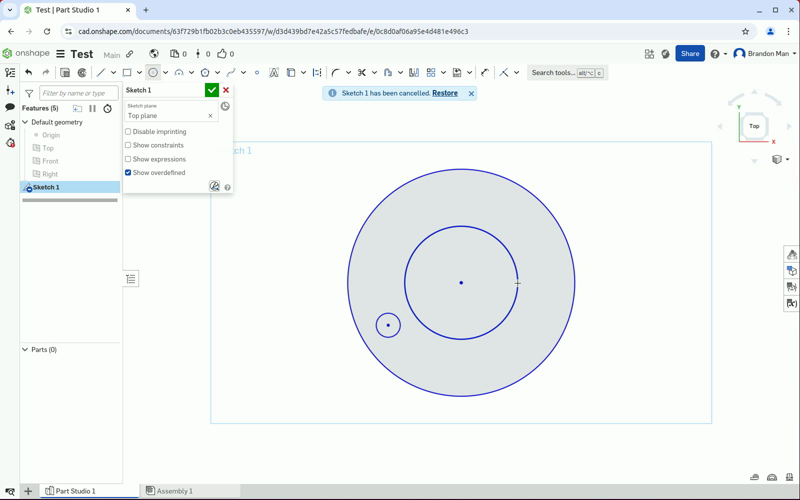
mouse_move(461, 198)
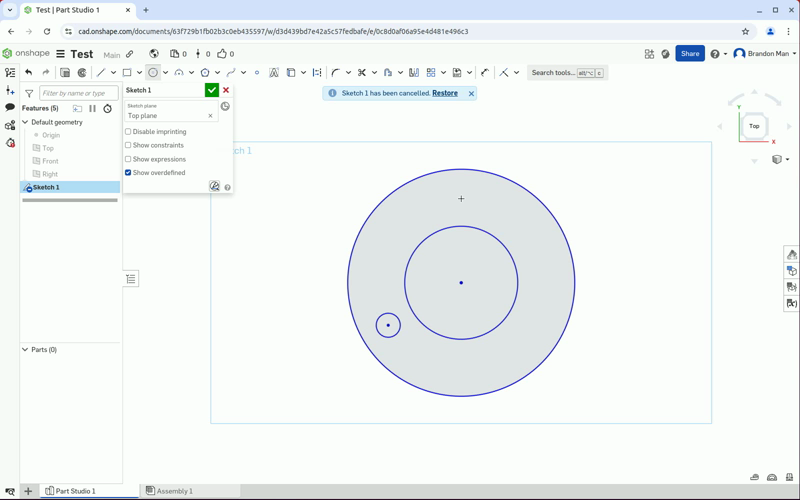
click(461, 198)
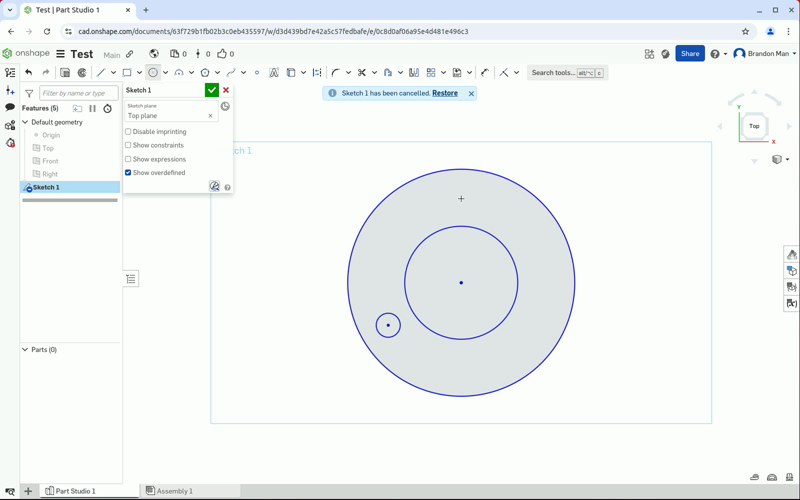
key_up(shift)
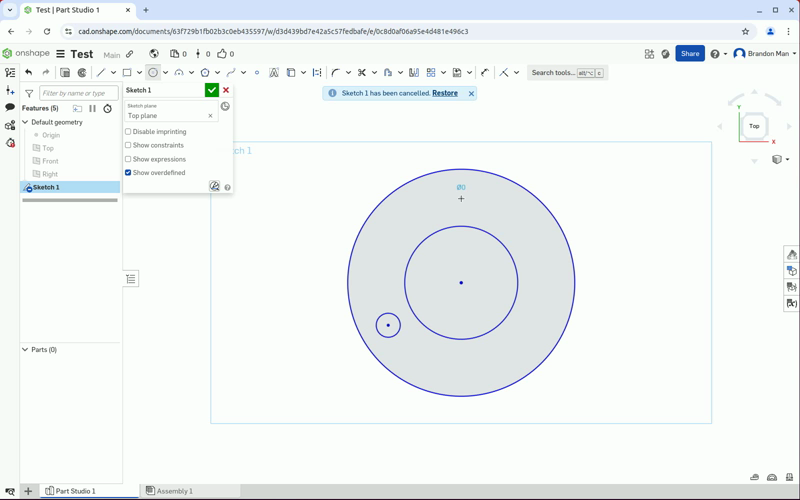
mouse_move(473, 198)
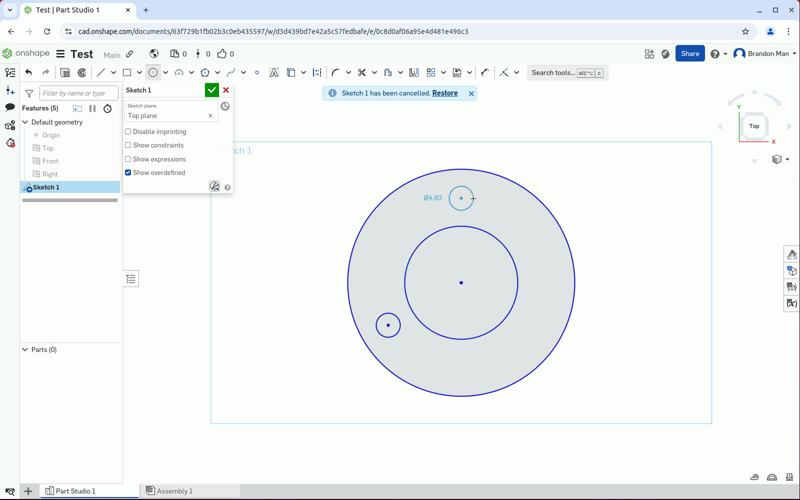
click(473, 198)
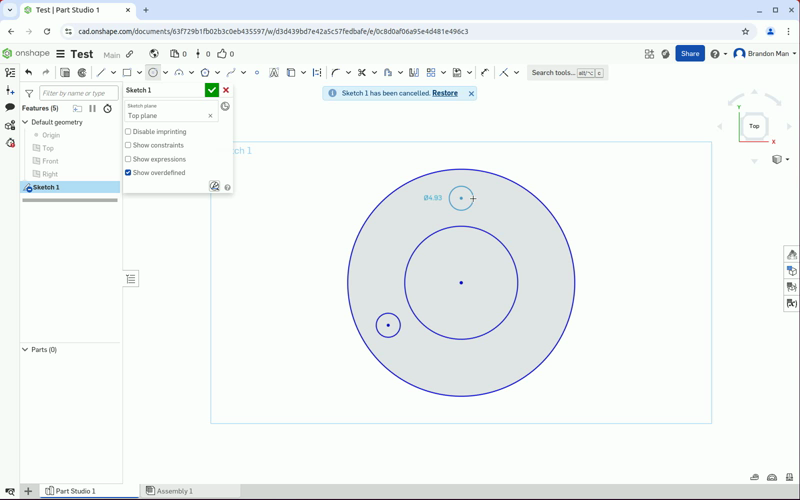
key(esc)
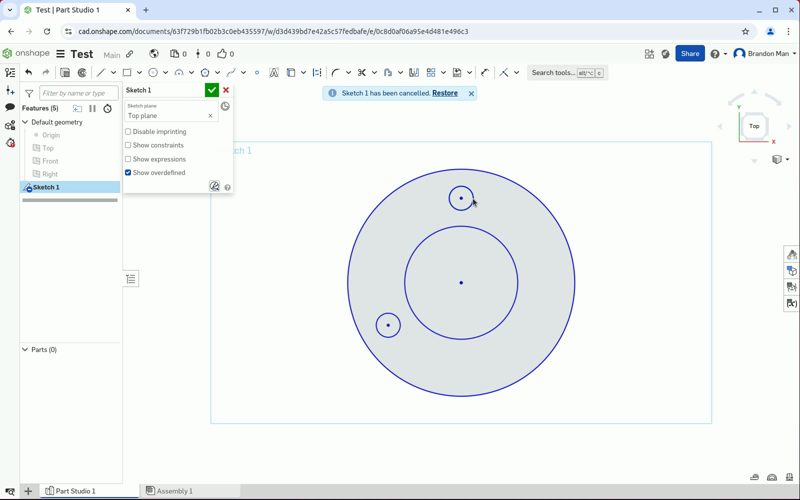
key(c)
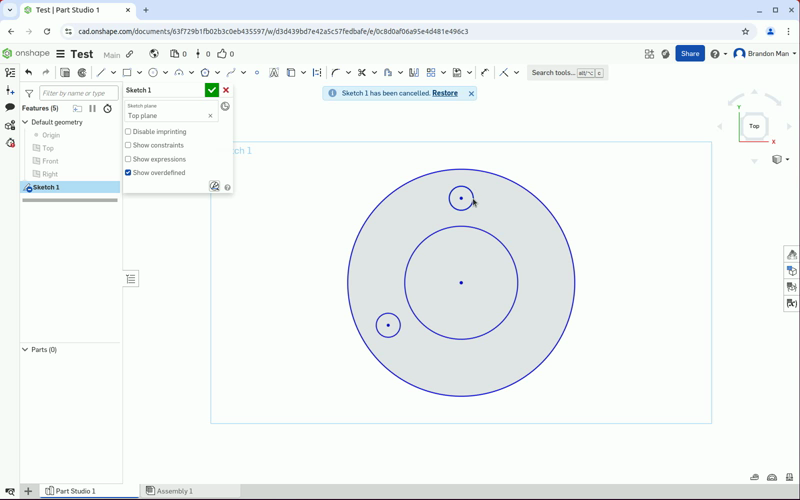
key_down(shift)
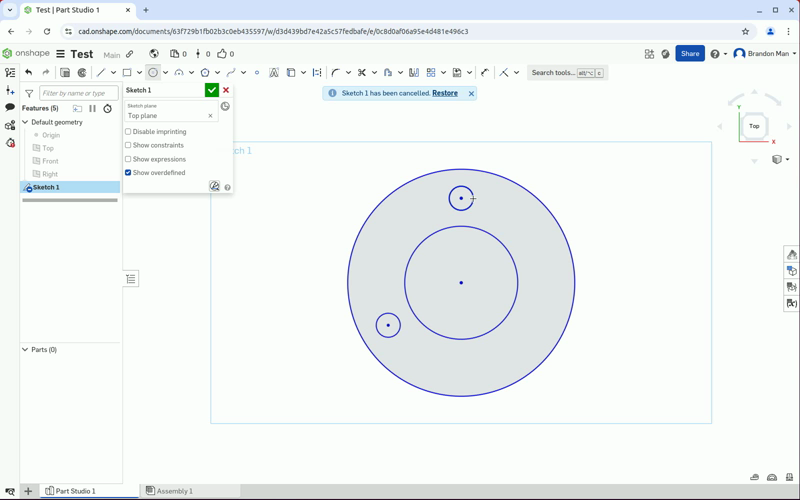
mouse_move(532, 325)
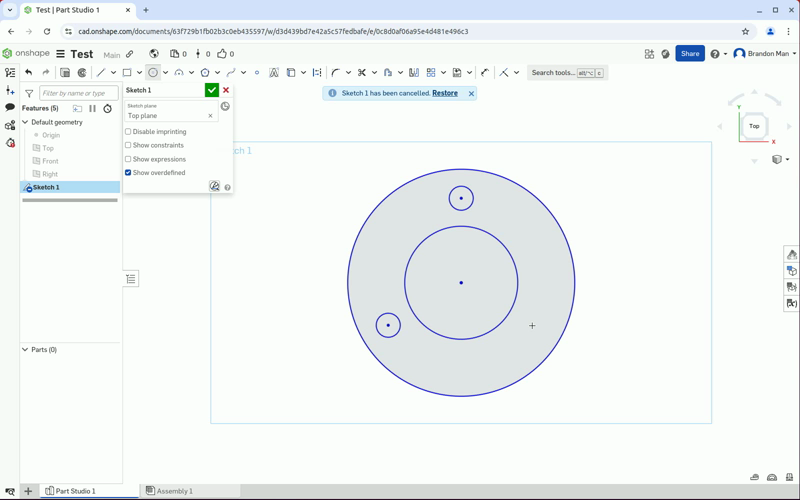
click(532, 325)
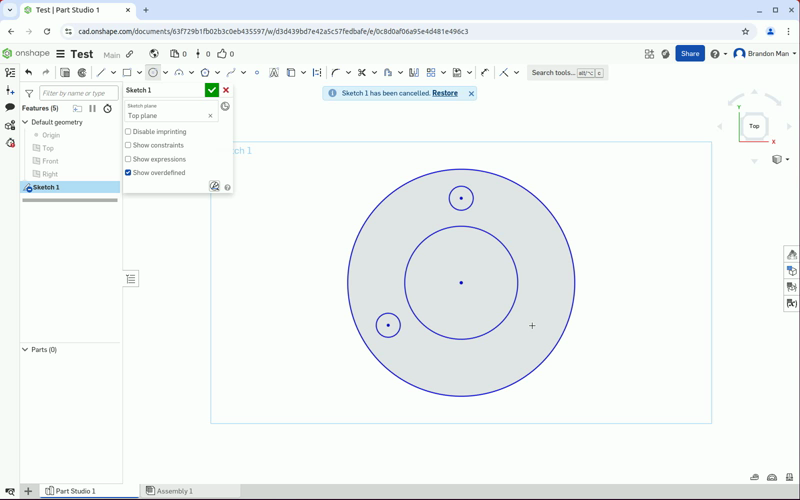
key_up(shift)
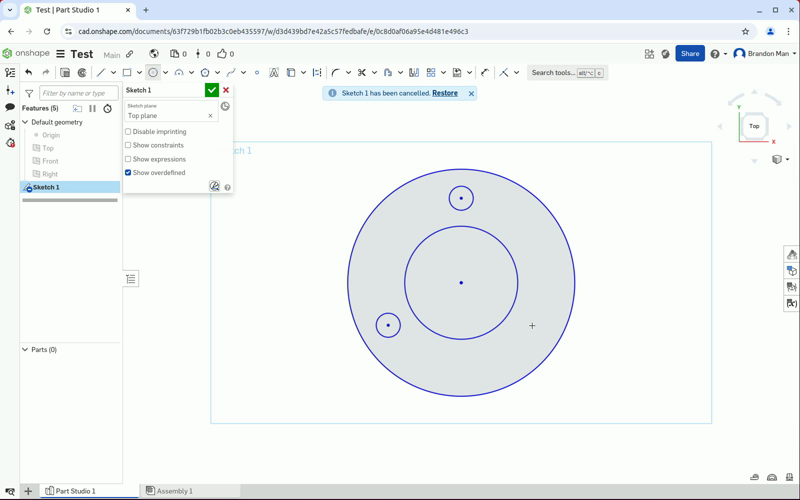
mouse_move(543, 325)
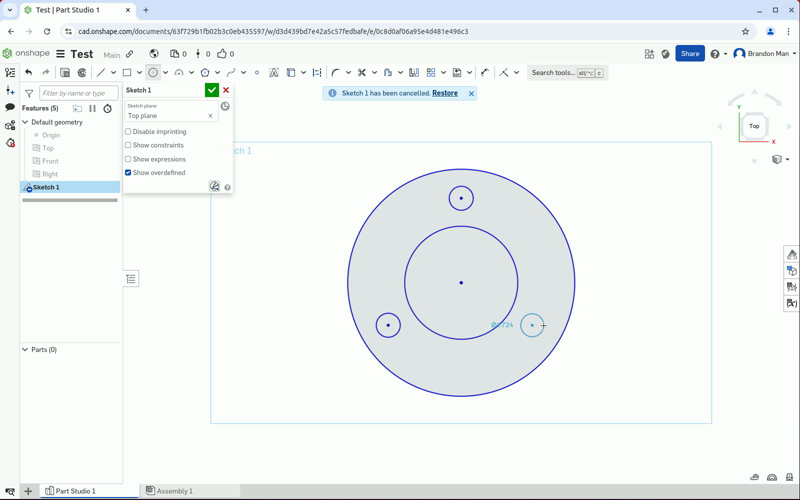
click(543, 325)
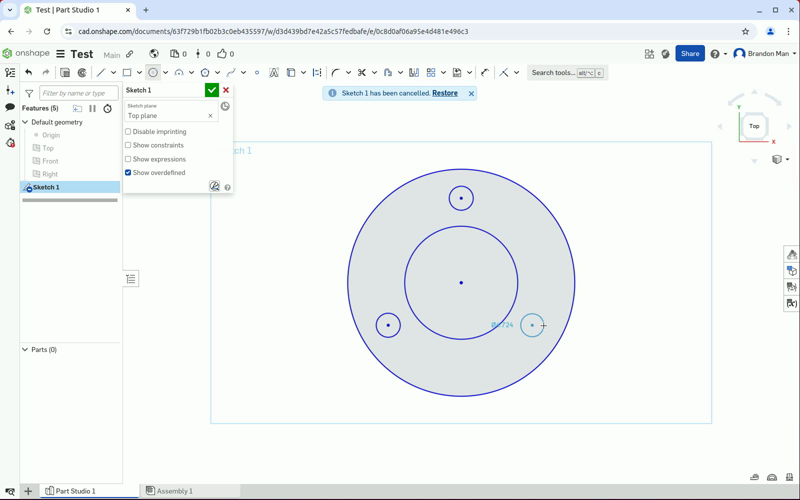
key(esc)
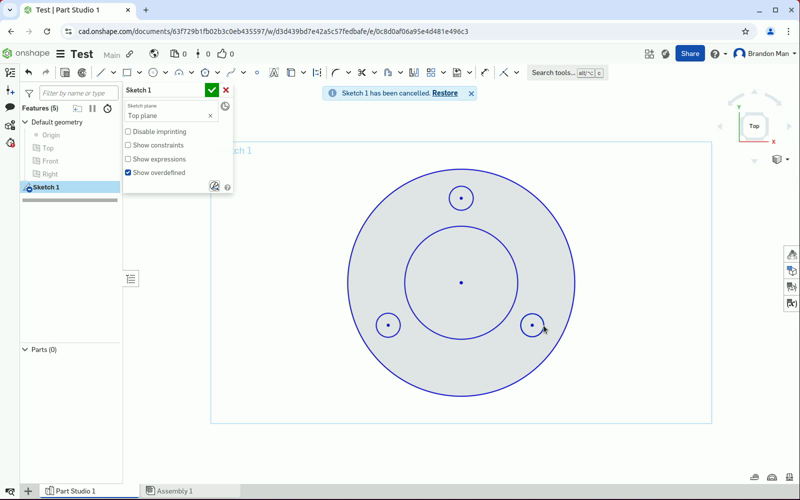
mouse_move(385, 260)
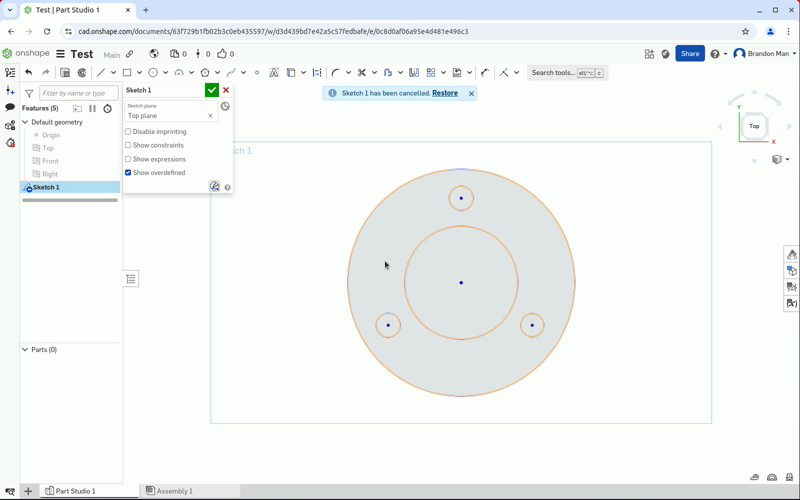
click(385, 260)
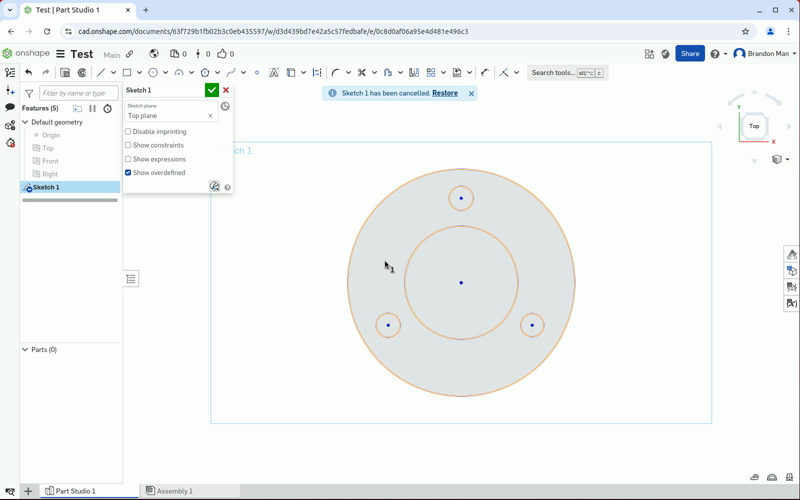
mouse_move(73, 352)
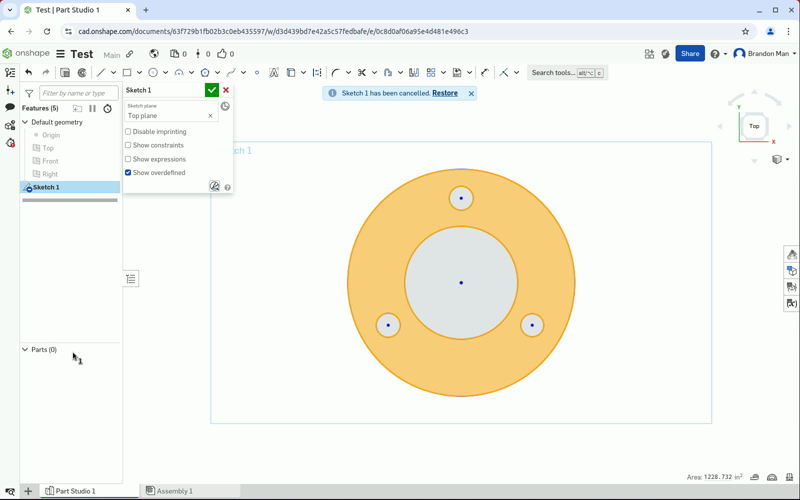
key(shift+y)
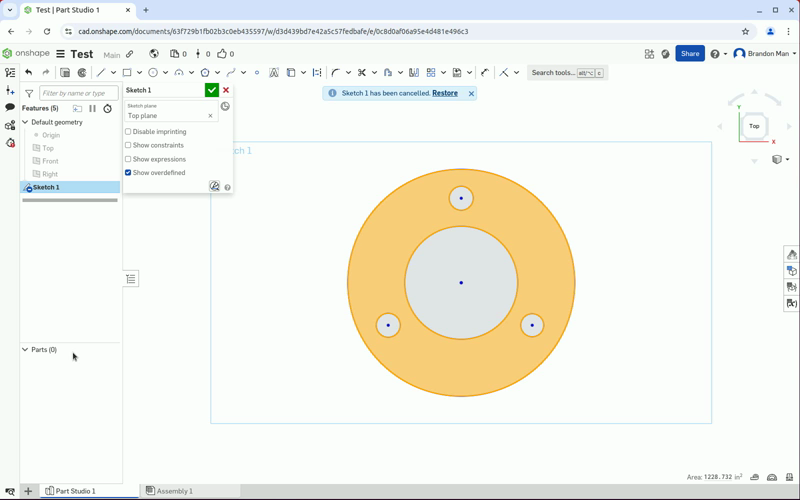
key(shift+e)
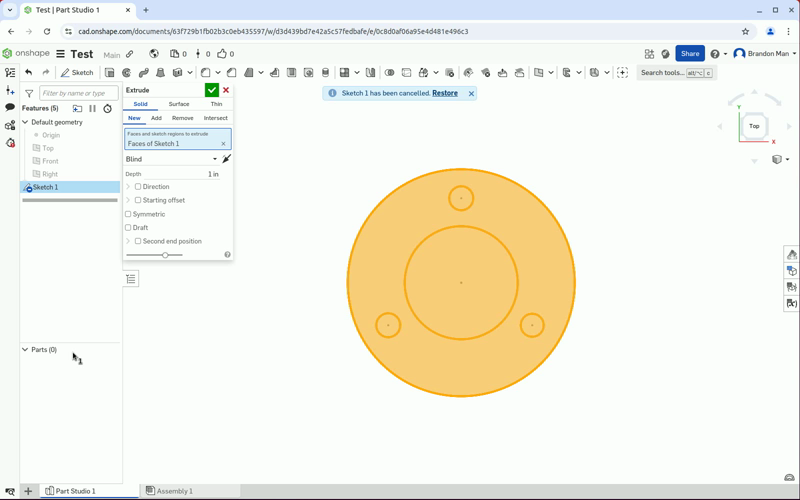
mouse_move(143, 106)
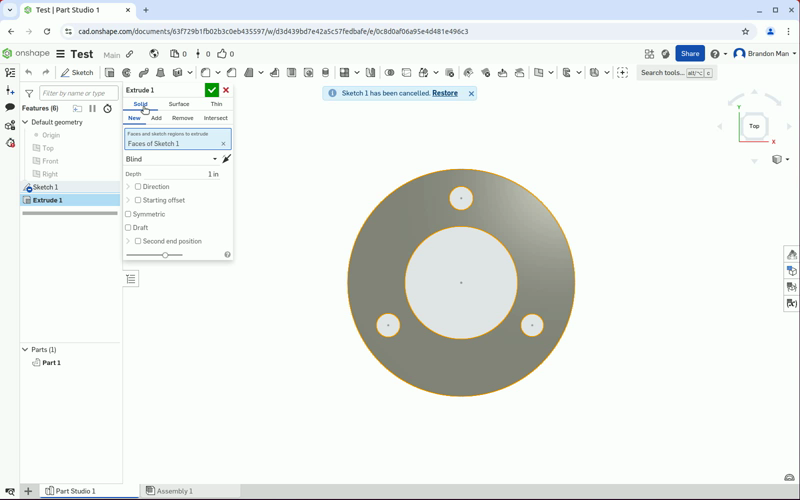
click(143, 106)
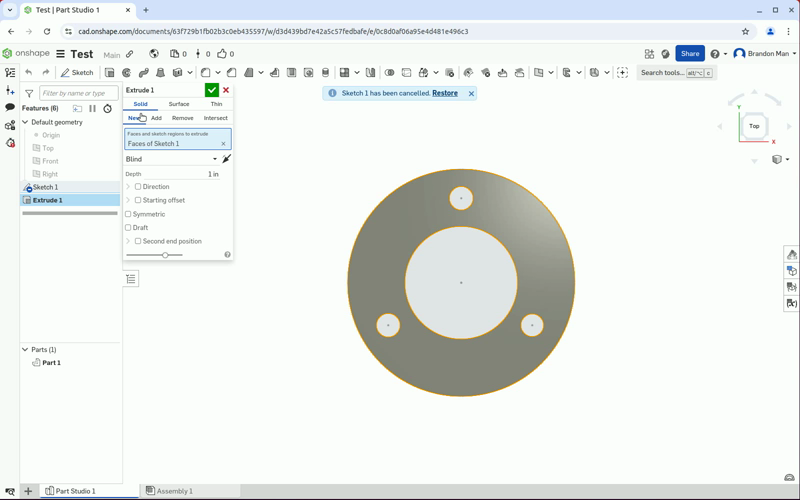
mouse_move(137, 120)
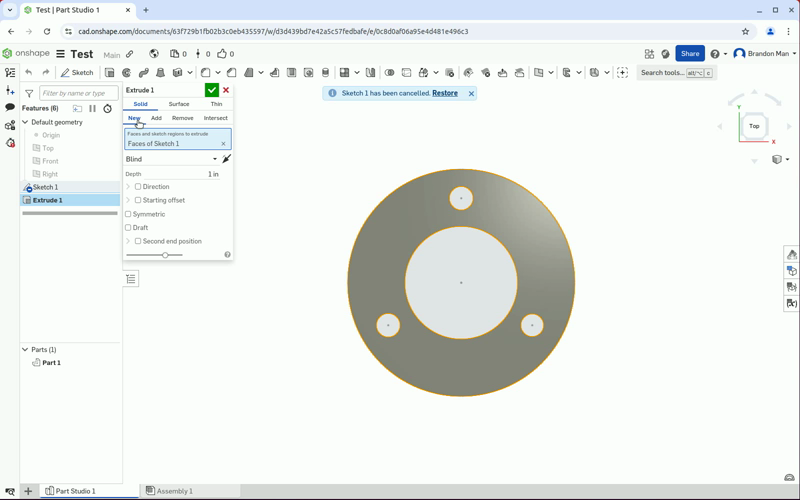
click(137, 120)
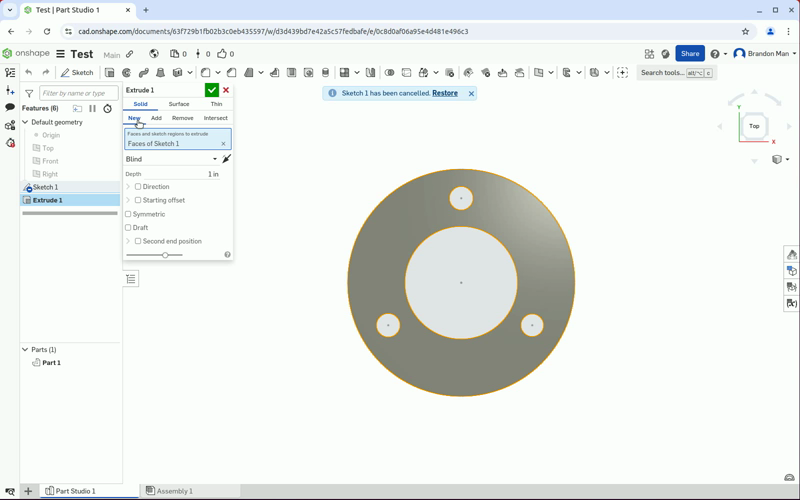
key(tab, 4)
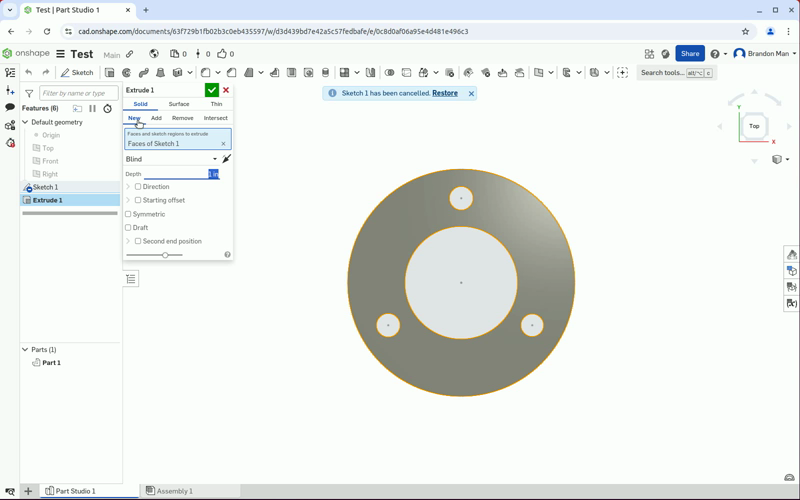
text(4.574)
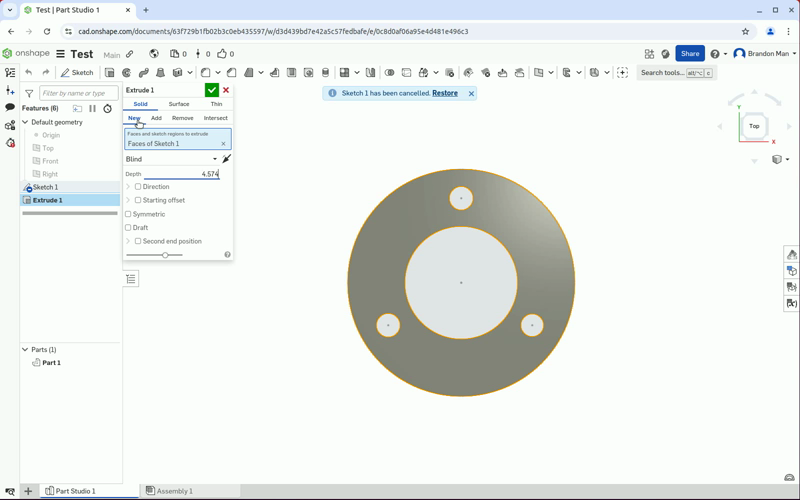
key(enter)
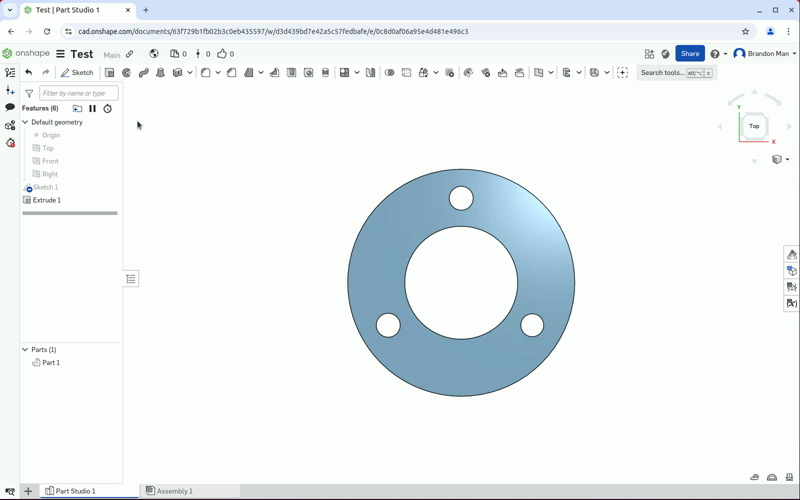
key(shift+h)
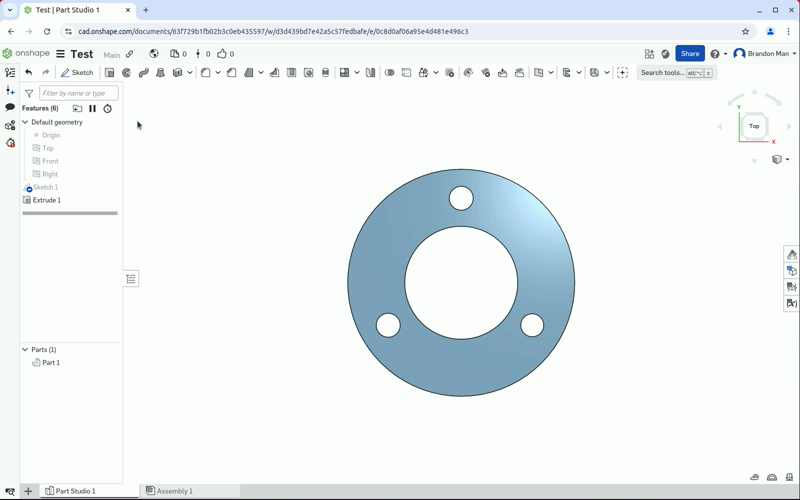
key(shift+h)
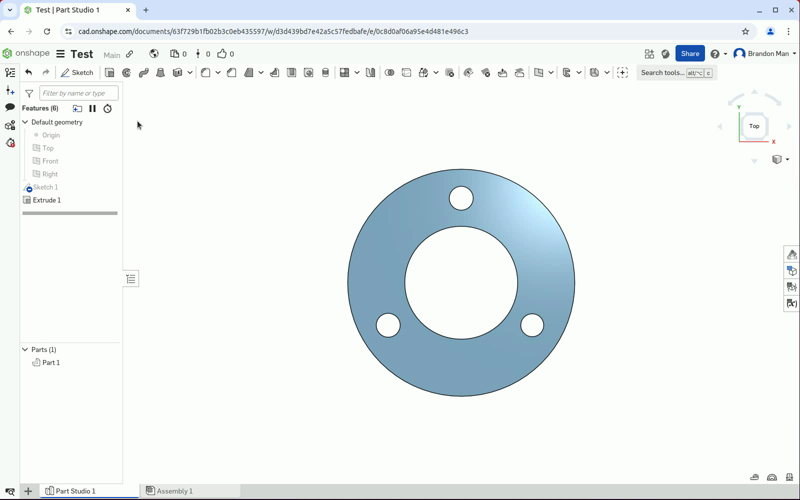
mouse_move(73, 189)
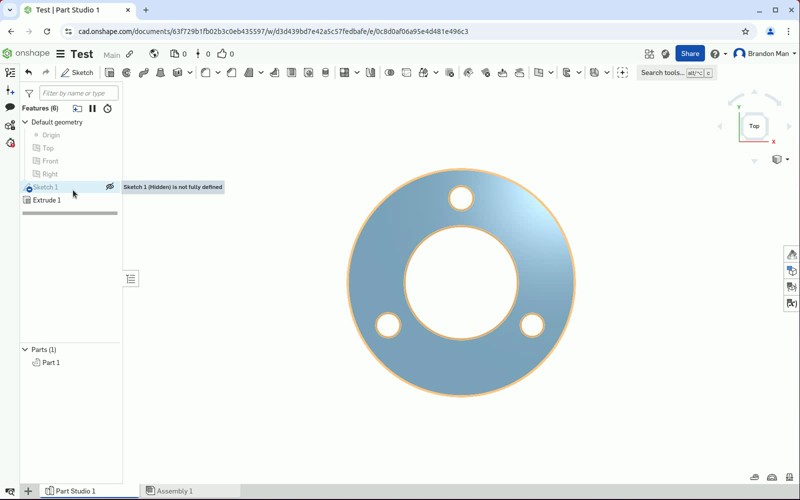
click(73, 189)
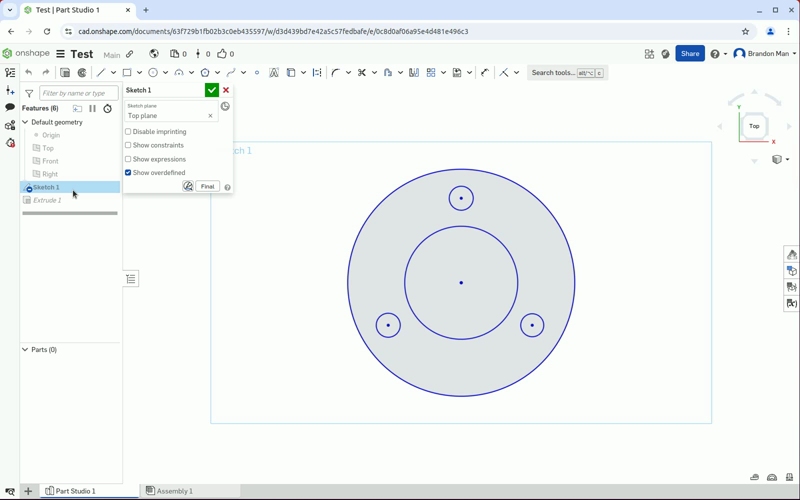
mouse_move(229, 92)
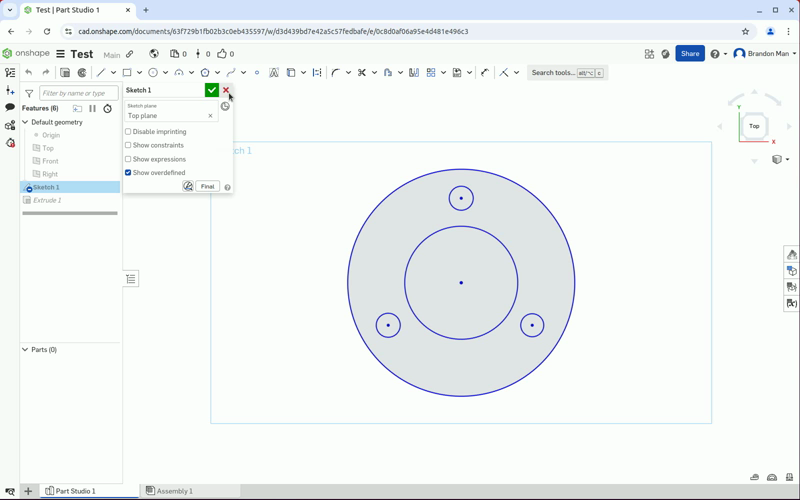
click(229, 92)
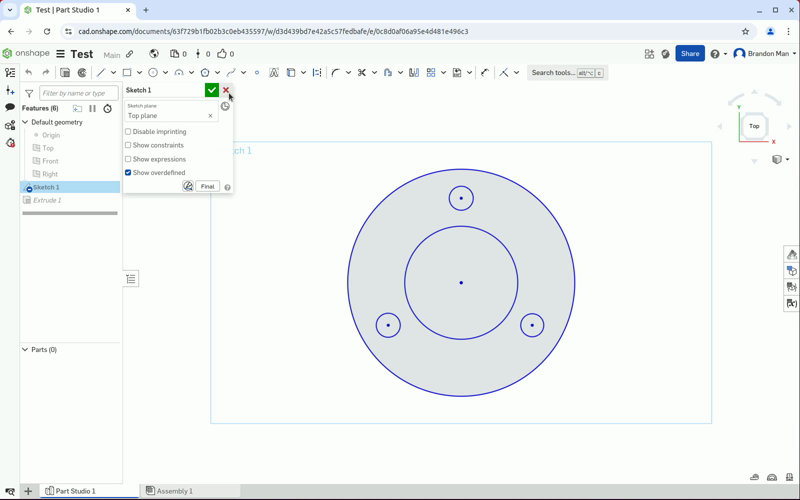
key(shift+s)
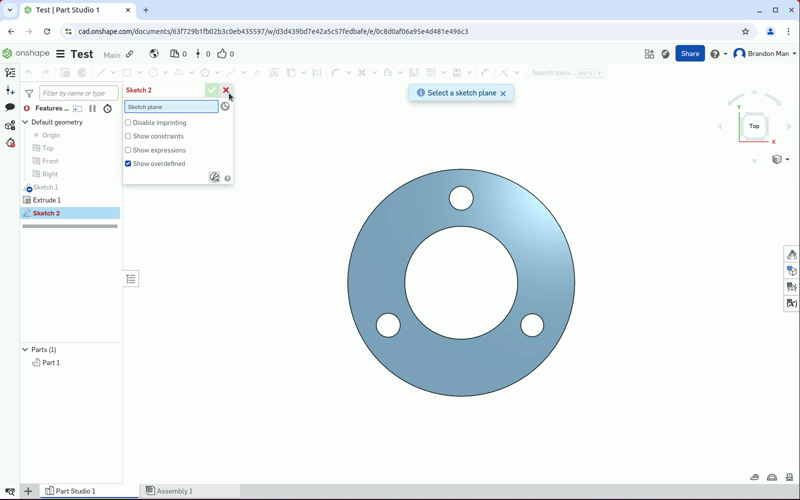
mouse_move(73, 150)
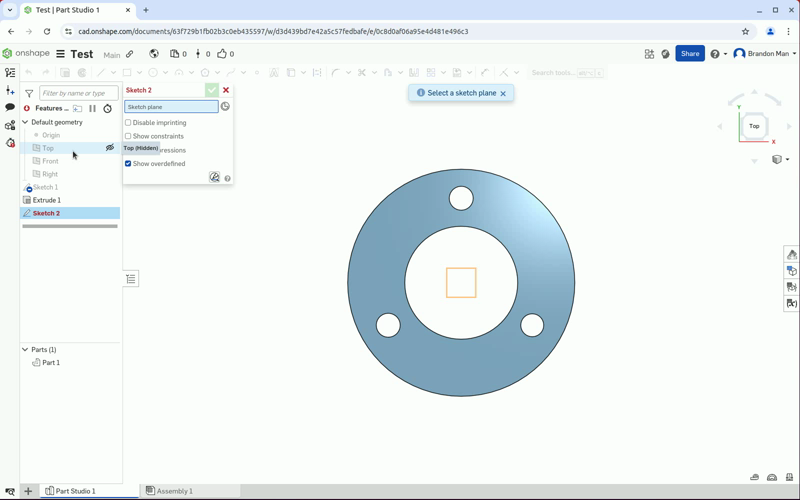
click(73, 150)
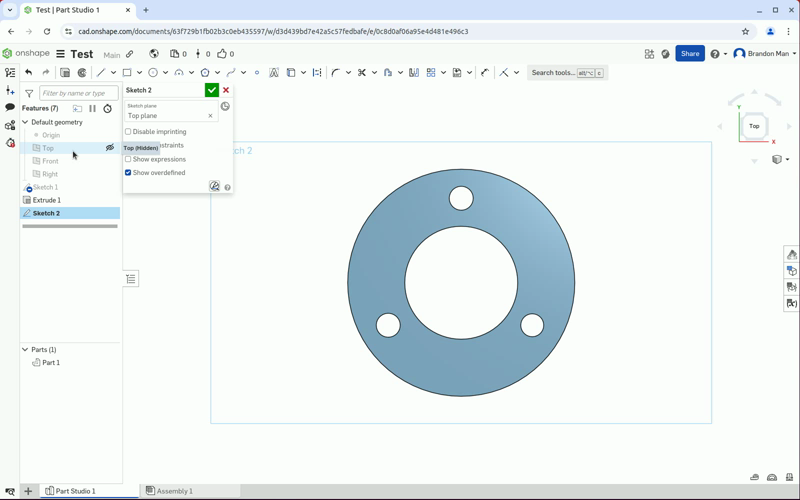
mouse_move(73, 352)
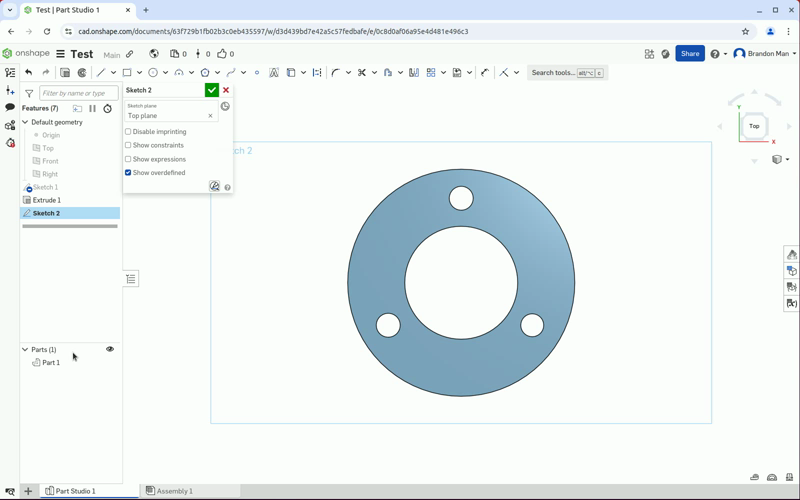
key(y)
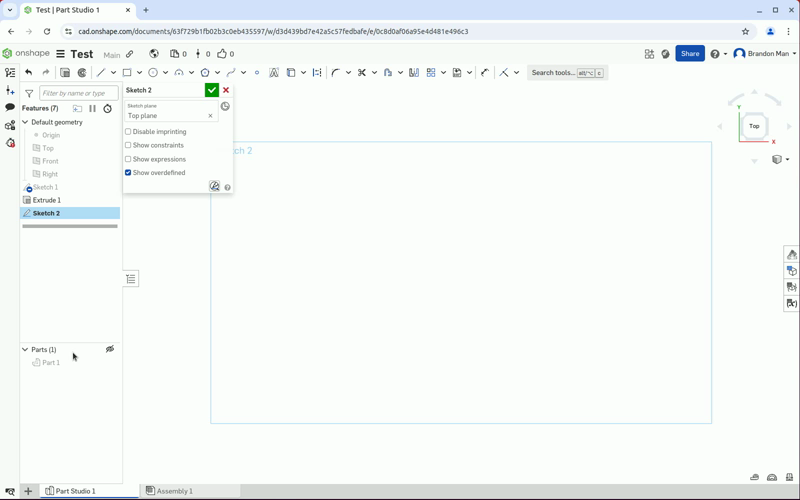
key(c)
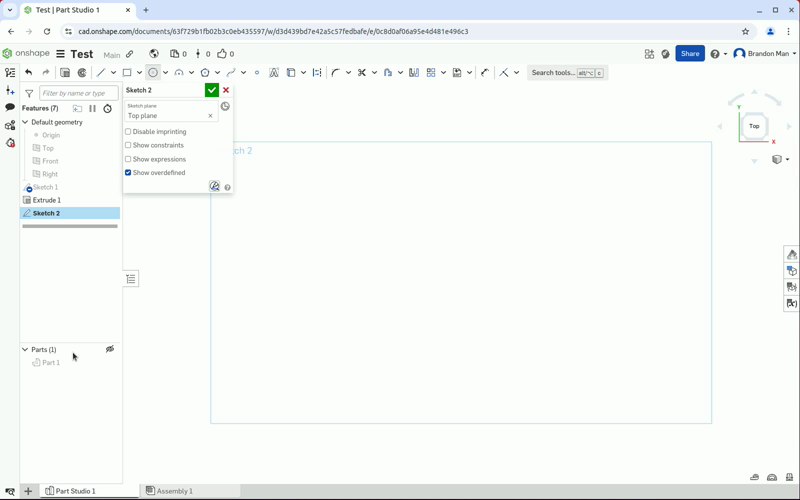
key_down(shift)
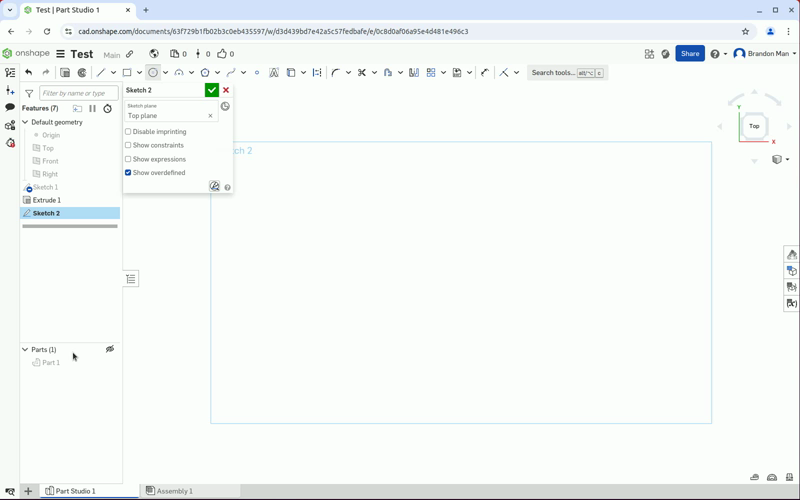
mouse_move(461, 282)
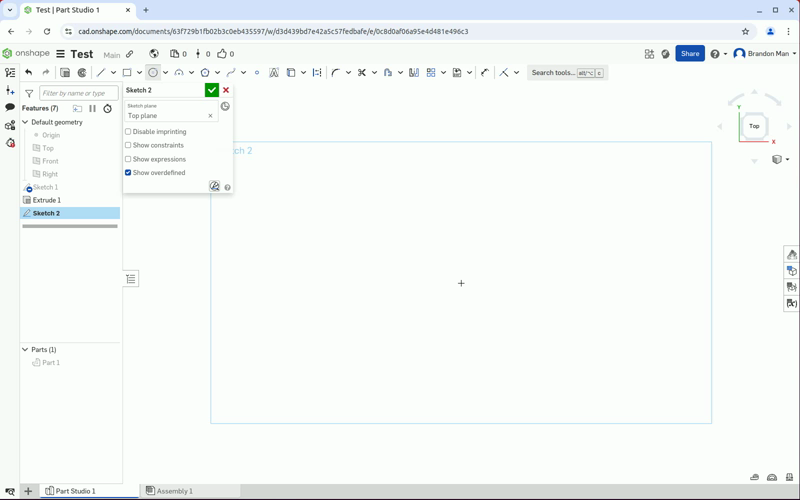
click(461, 282)
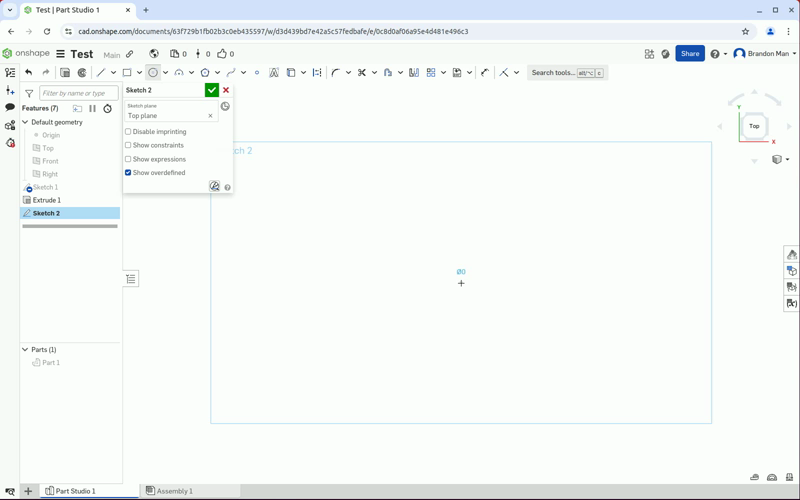
key_up(shift)
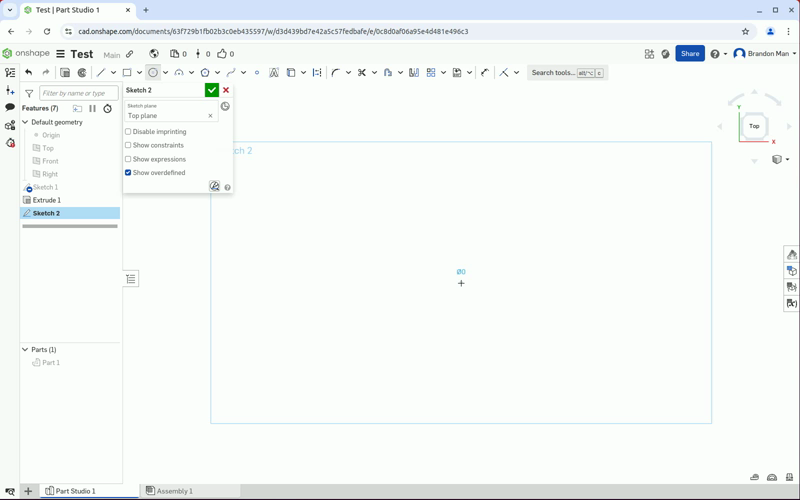
mouse_move(518, 282)
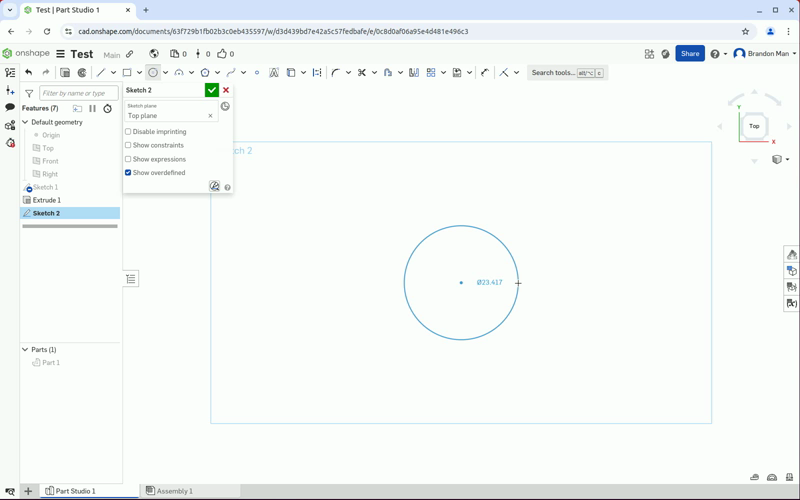
click(518, 282)
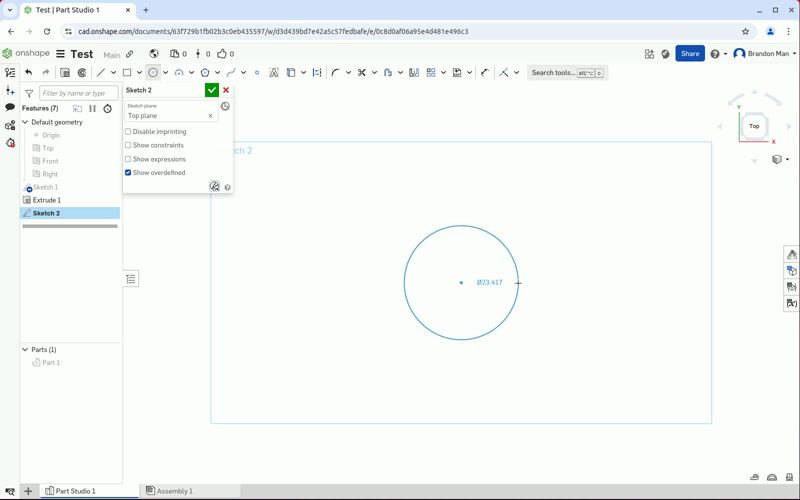
key(esc)
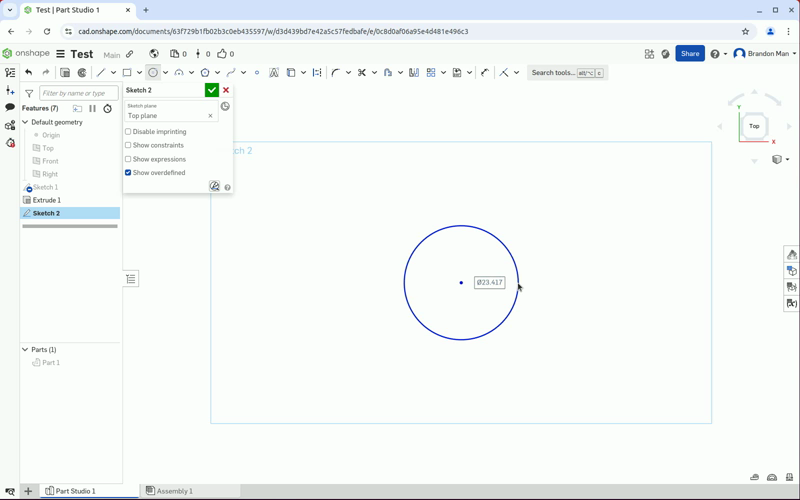
key(c)
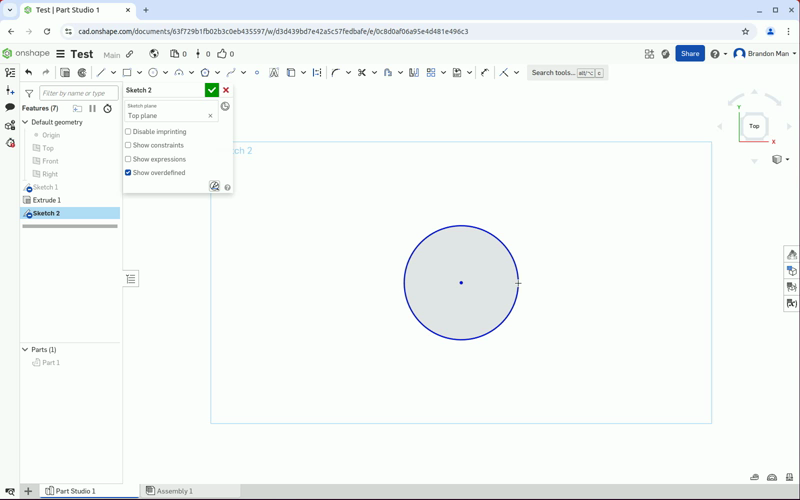
key_down(shift)
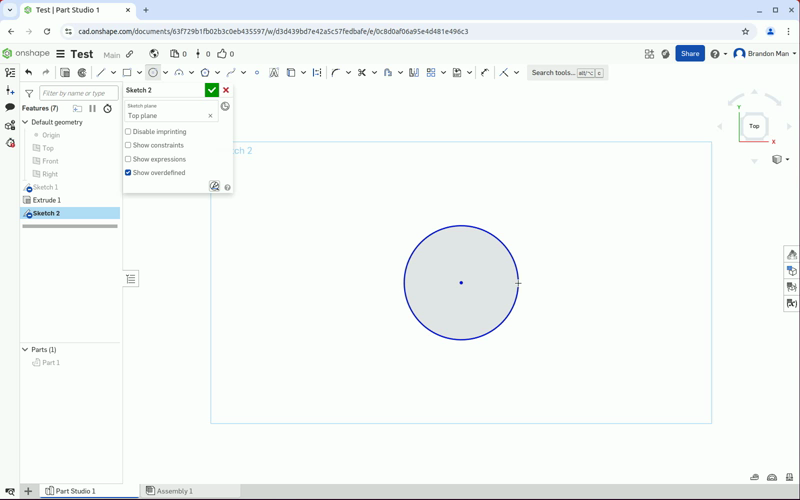
mouse_move(461, 282)
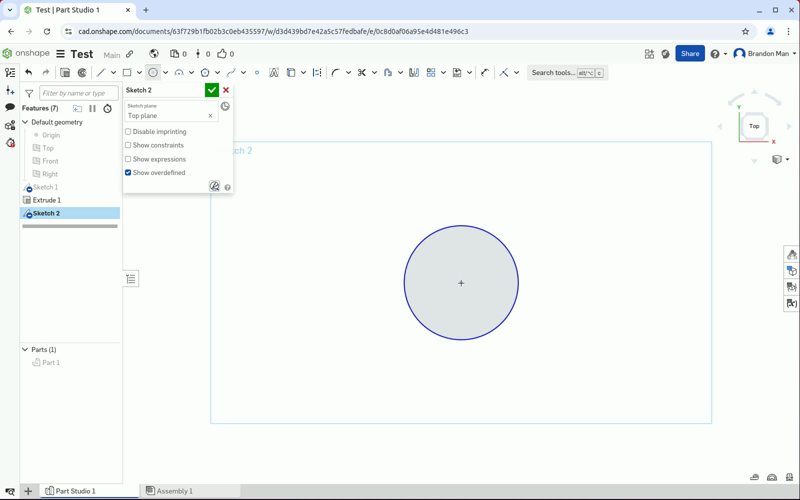
click(461, 282)
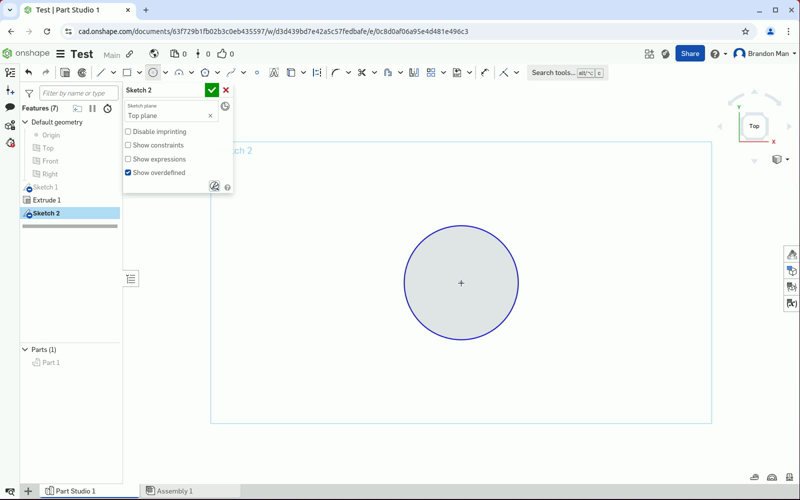
key_up(shift)
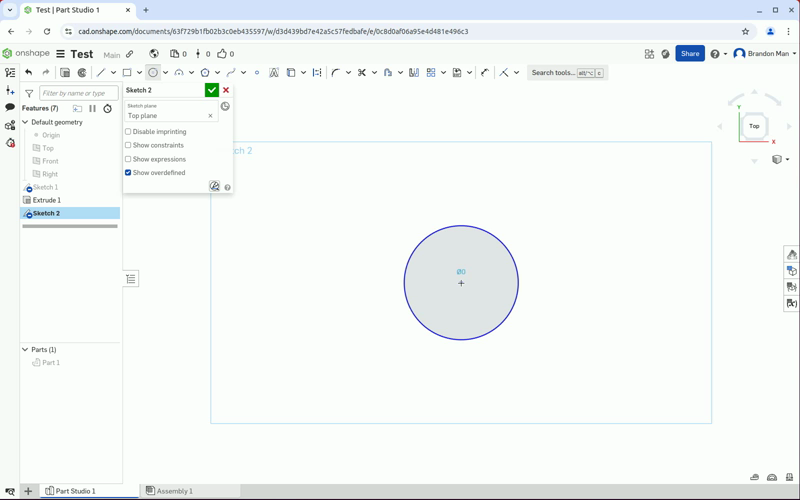
mouse_move(504, 282)
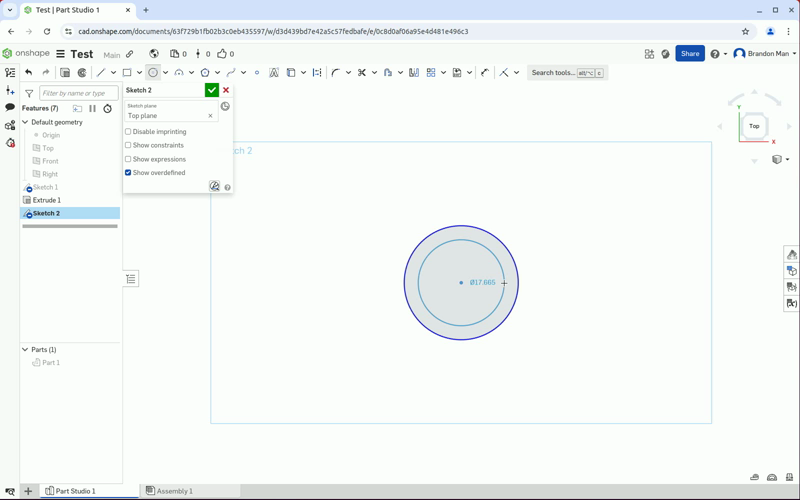
click(504, 282)
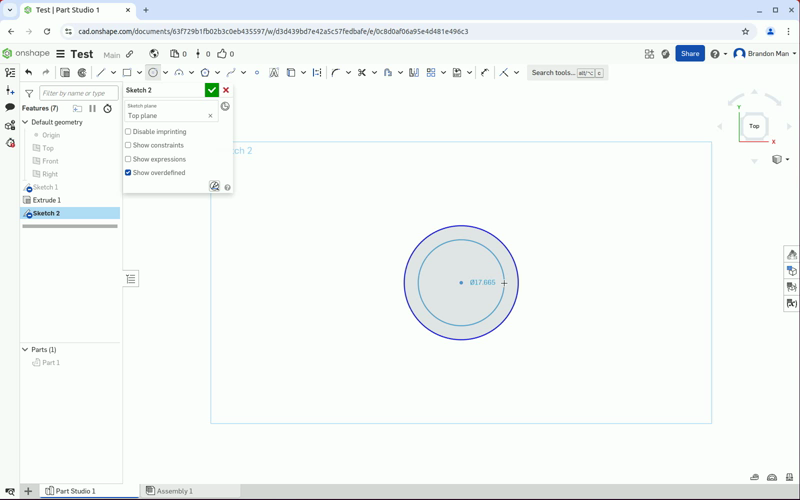
key(esc)
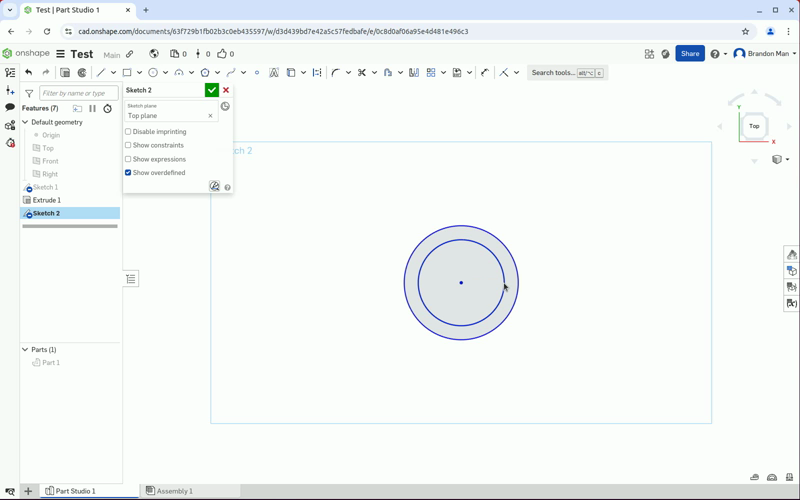
mouse_move(511, 264)
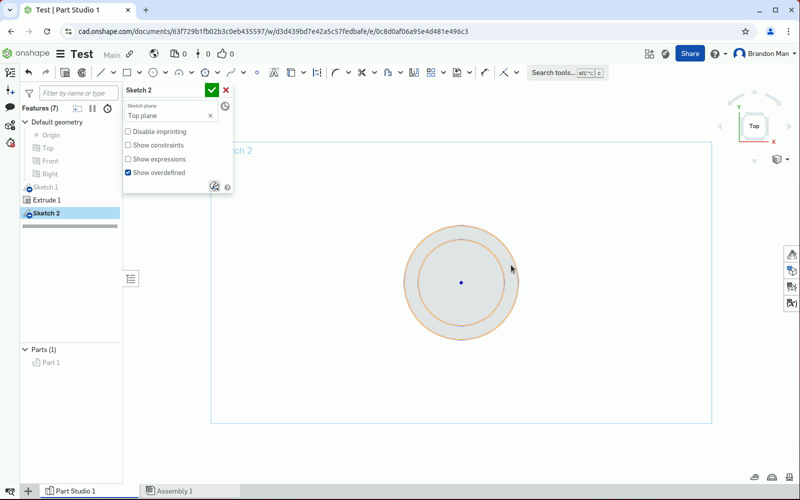
click(511, 264)
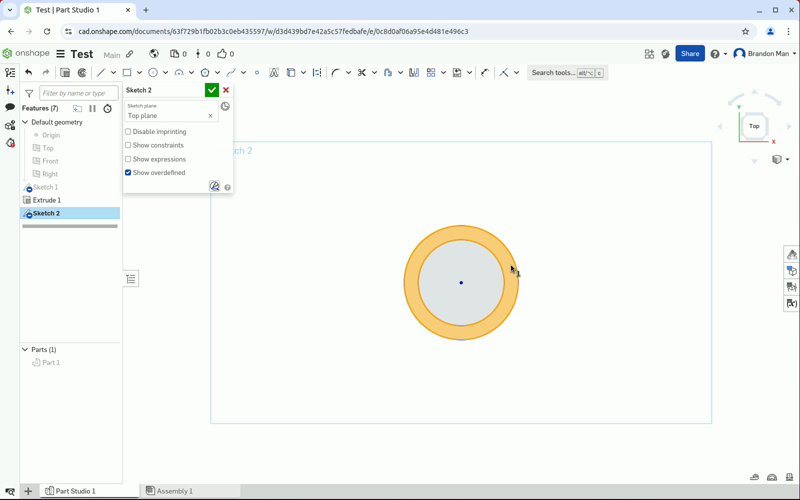
mouse_move(73, 352)
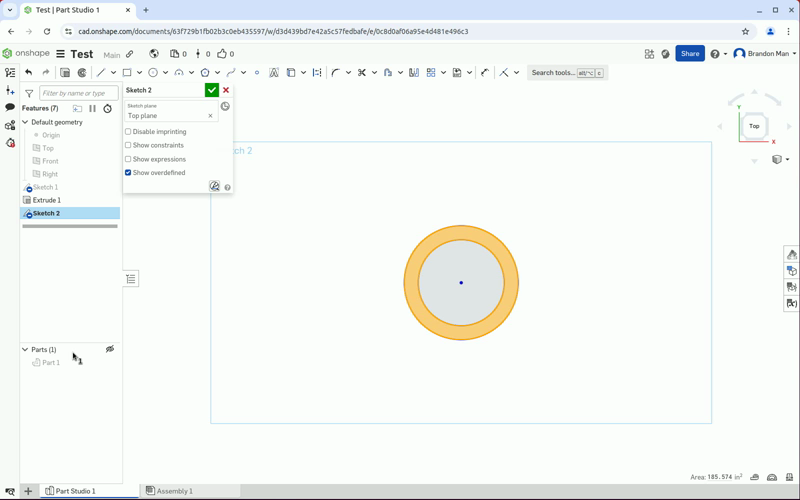
key(shift+y)
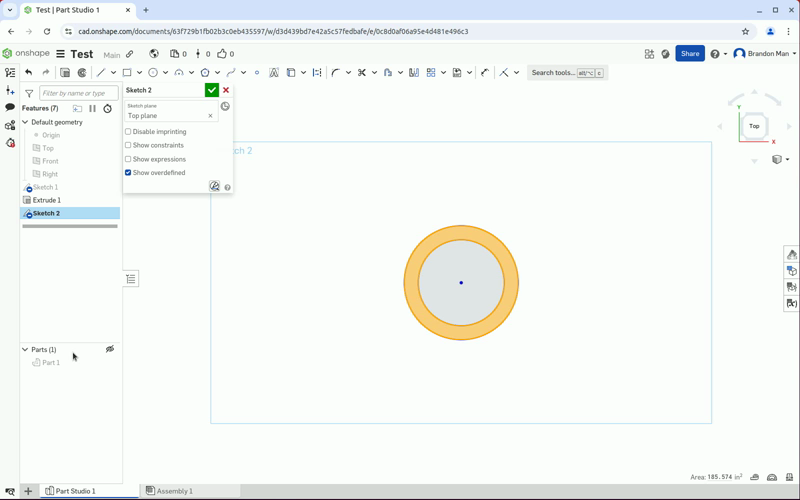
key(shift+e)
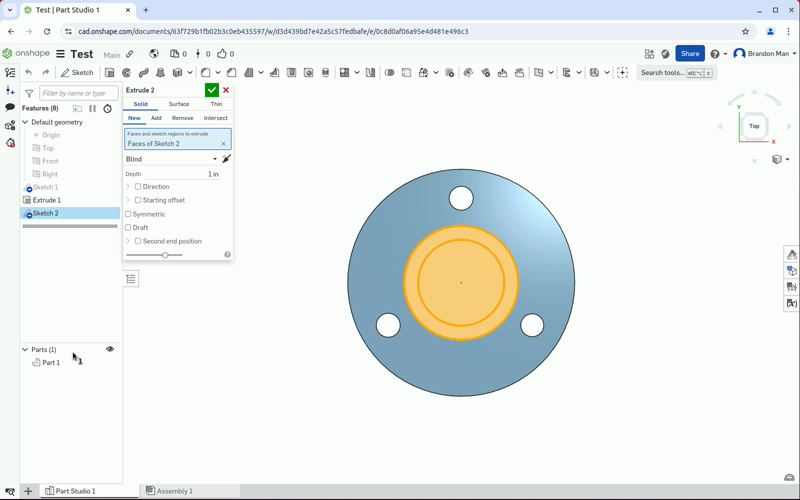
mouse_move(143, 106)
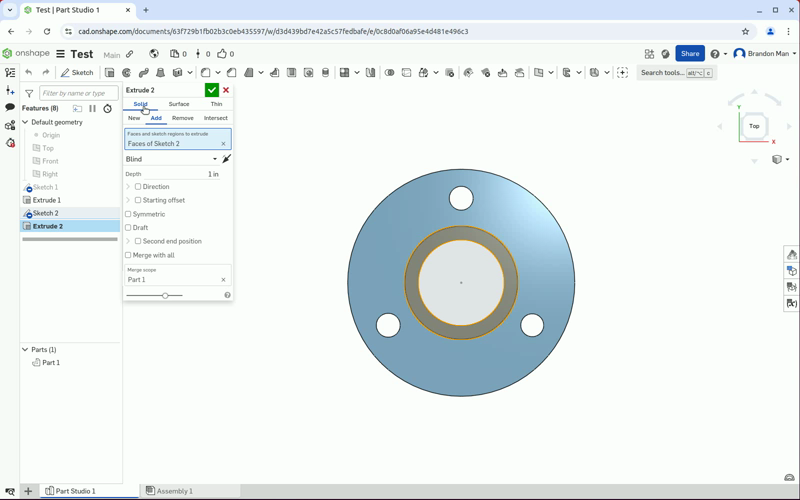
click(143, 106)
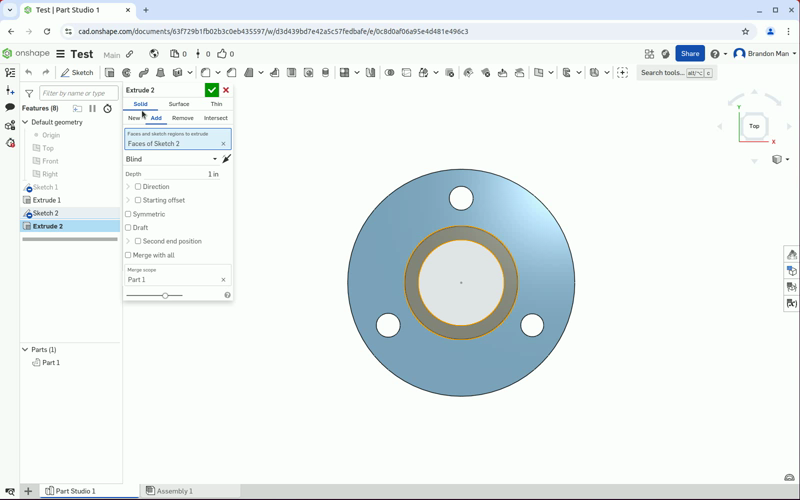
mouse_move(137, 120)
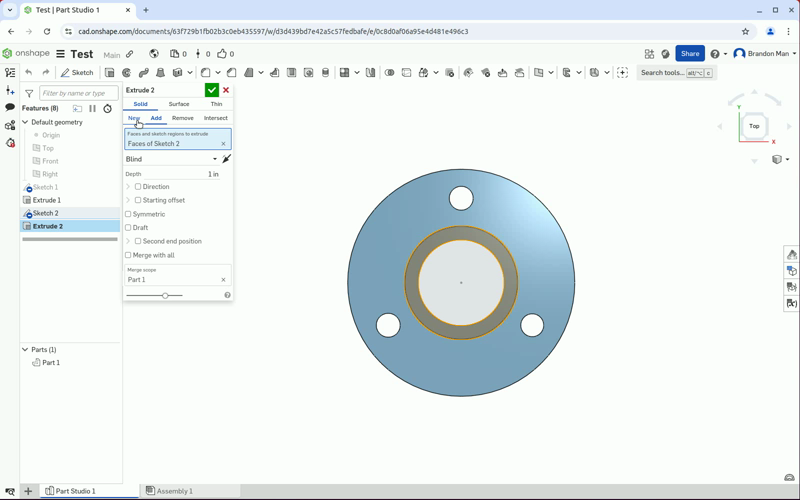
click(137, 120)
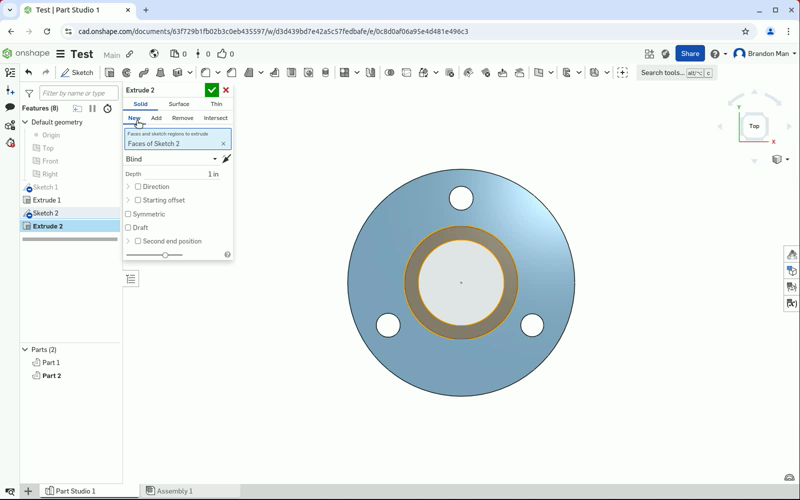
key(tab, 4)
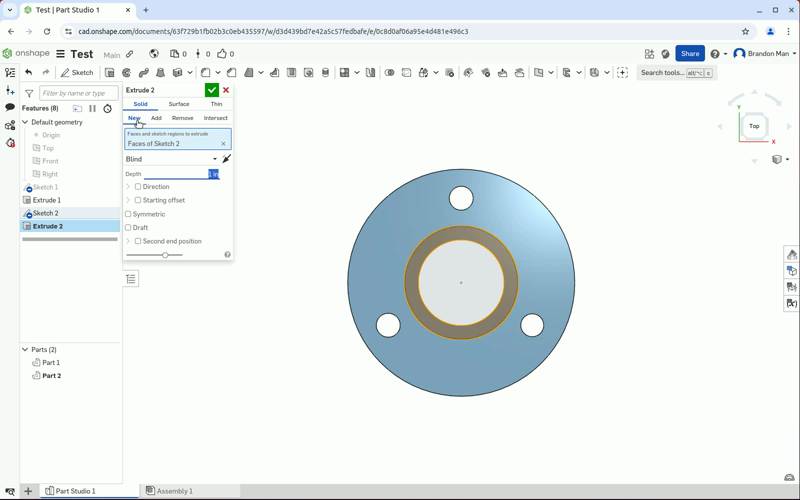
text(1.926)
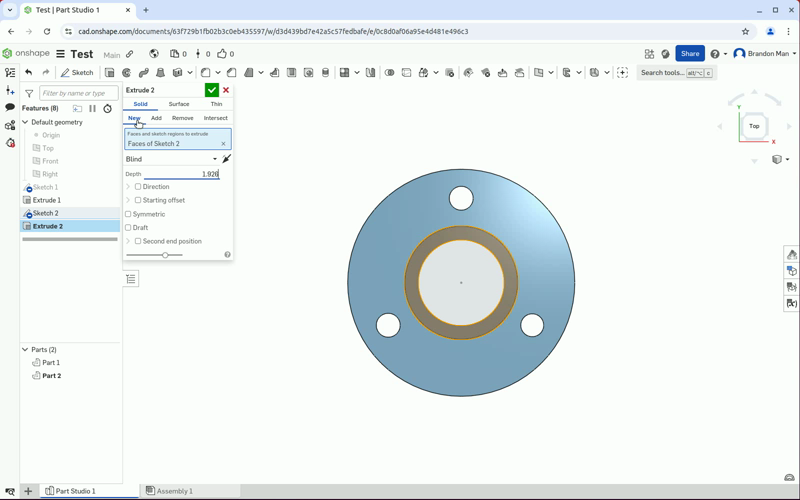
key(enter)
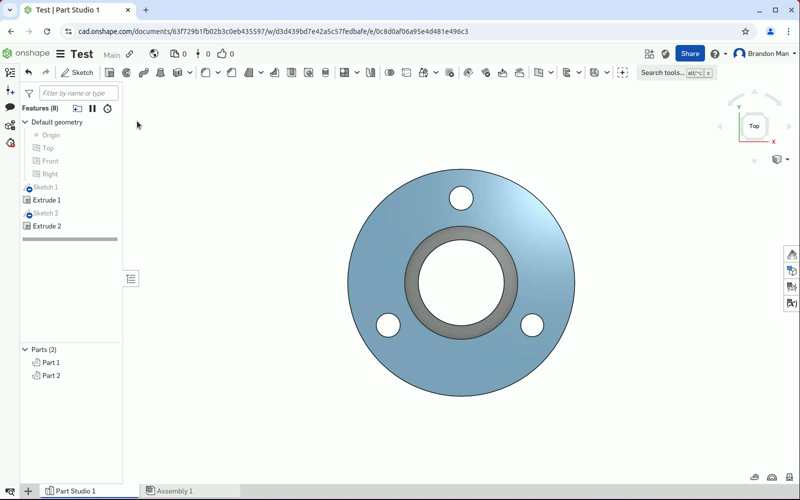
key(shift+h)
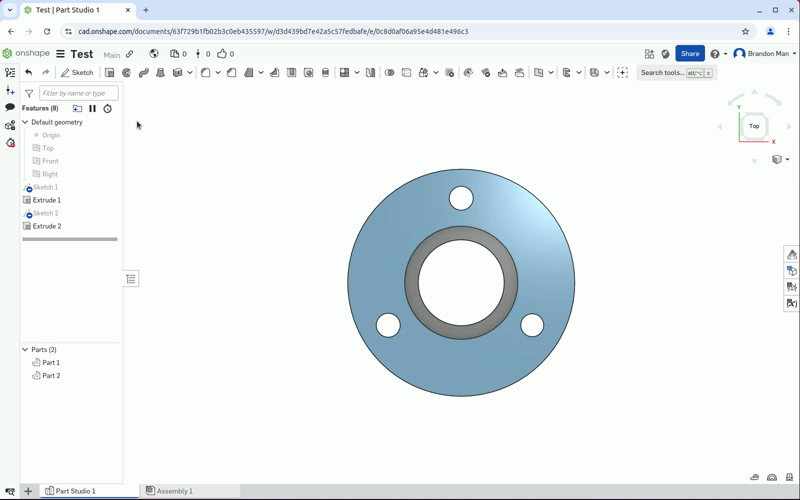
key(shift+h)
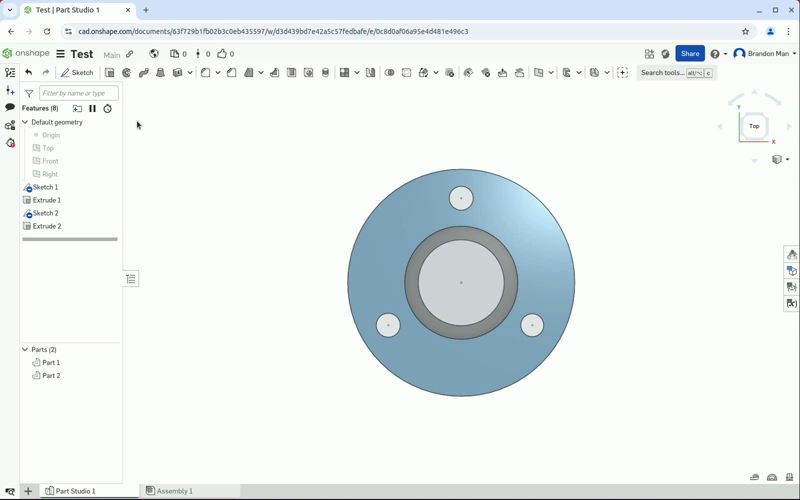
key(shift+7)
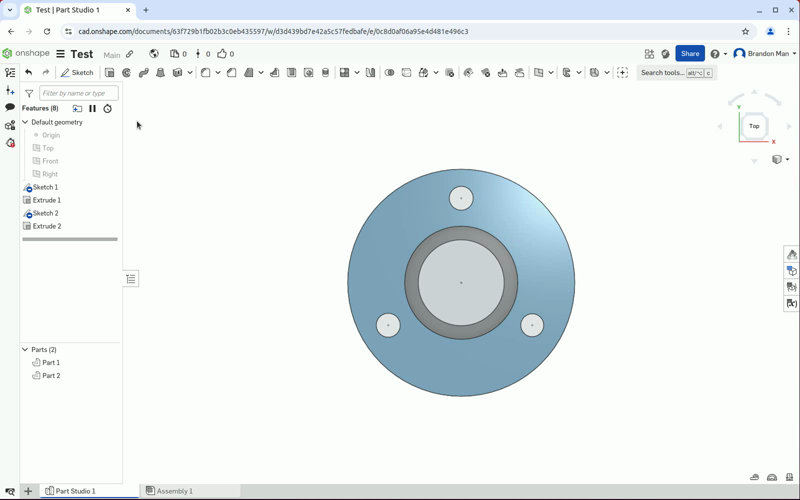
key(up, 3)
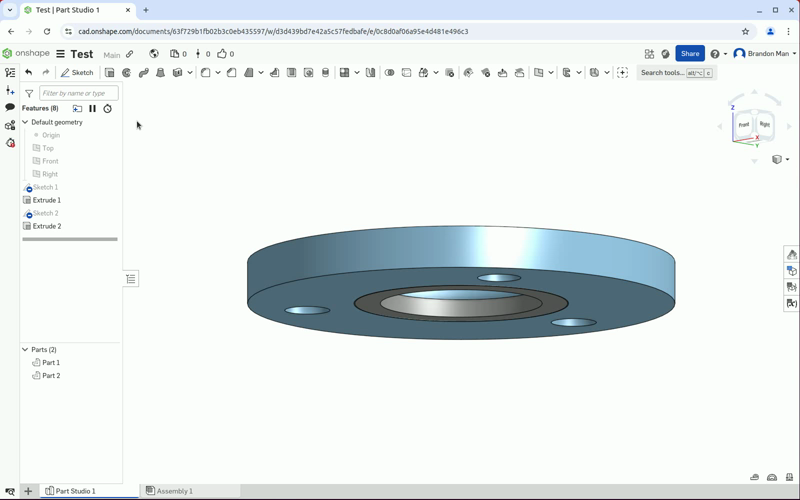
key(left, 3)
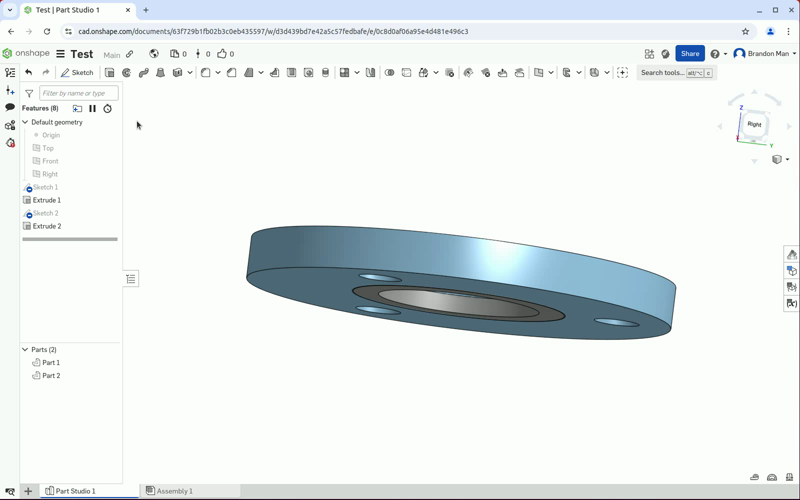
key(right, 3)
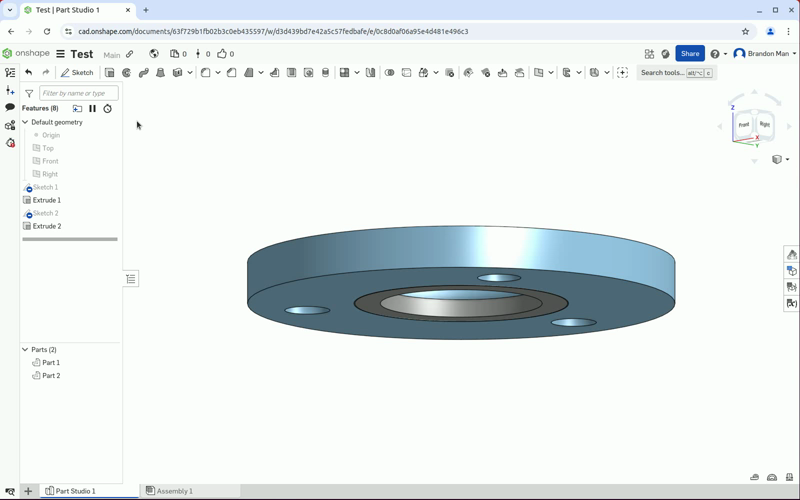
key(down, 3)
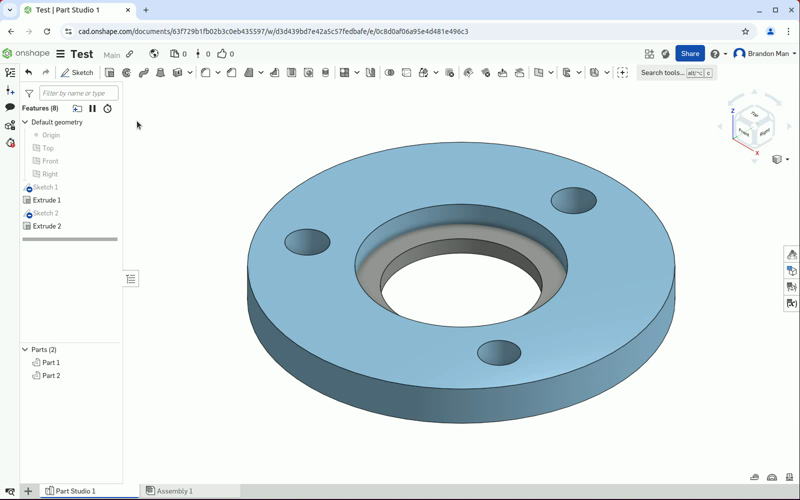
mouse_move(73, 189)
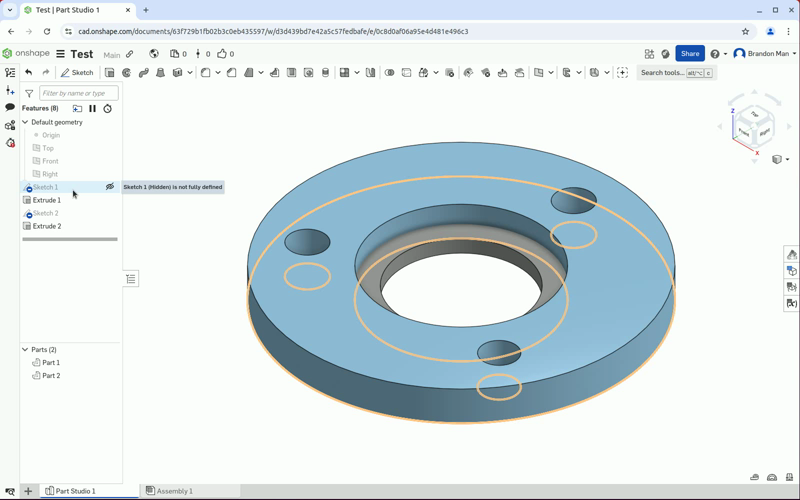
click(73, 189)